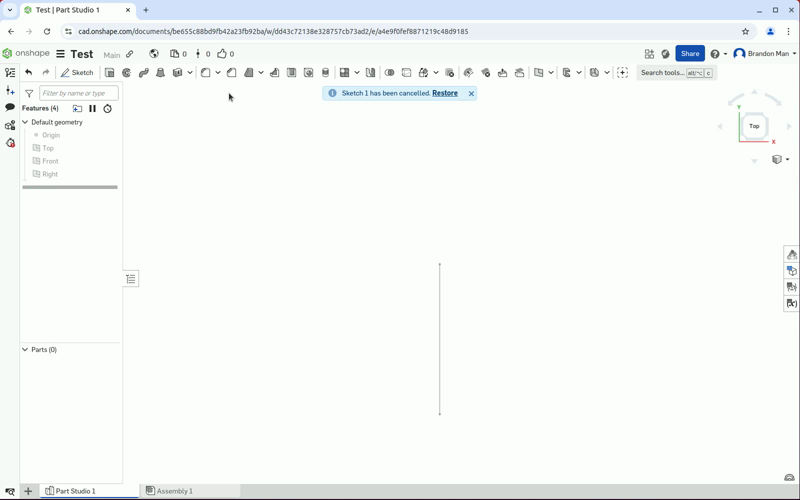
key(shift+h)
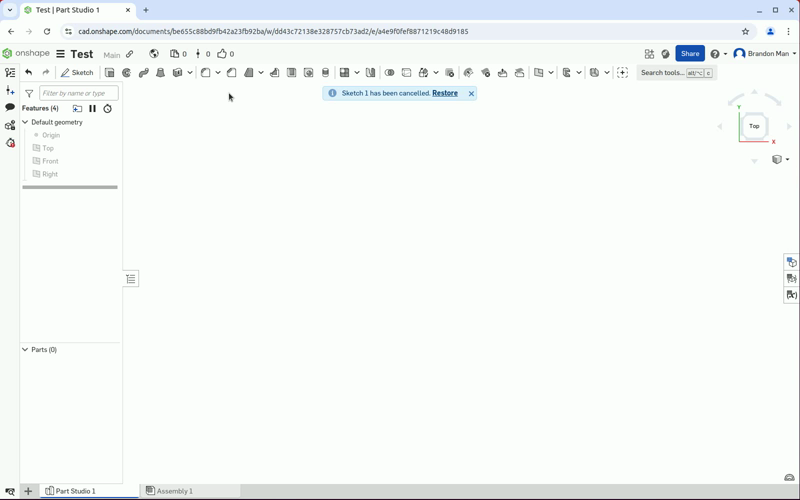
mouse_move(73, 352)
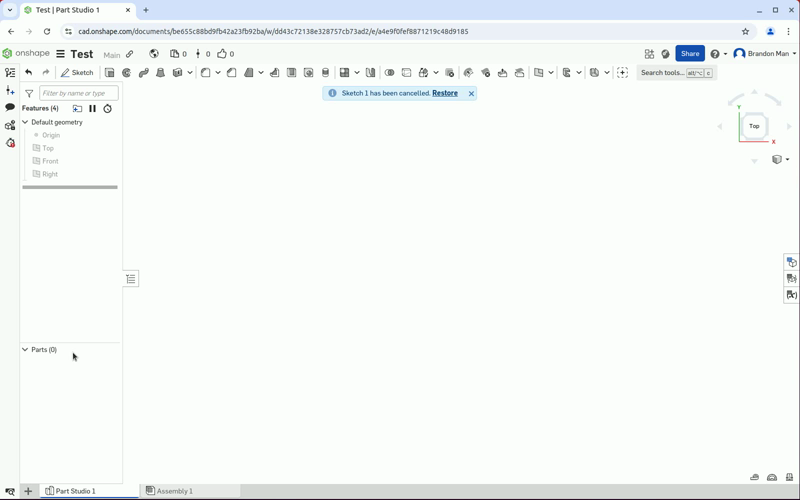
key(y)
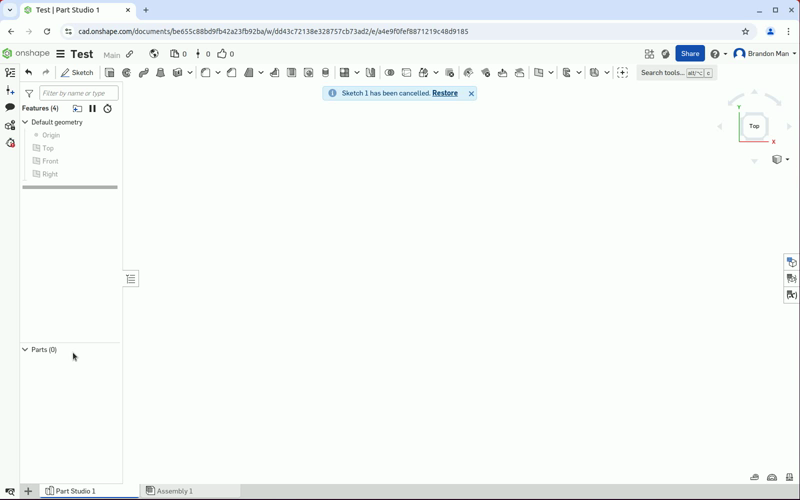
key(shift+p)
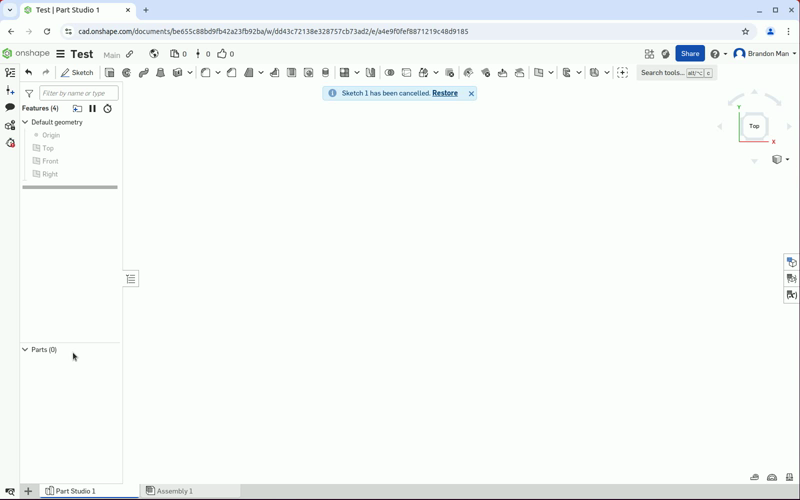
key(space)
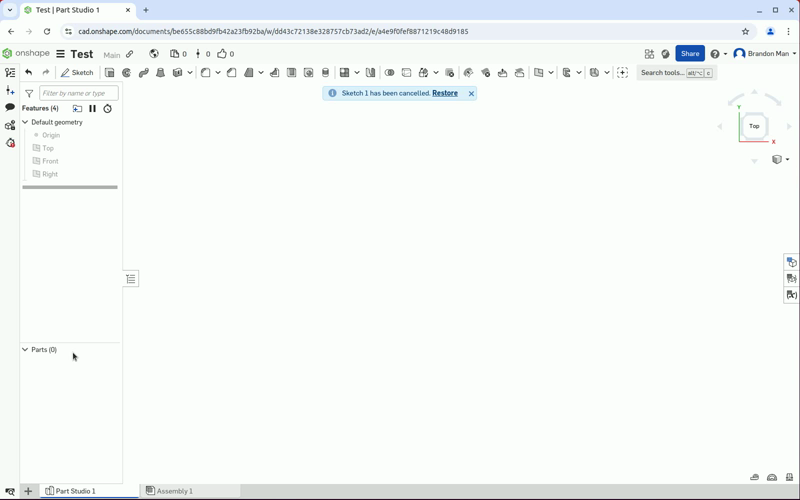
key_down(shift)
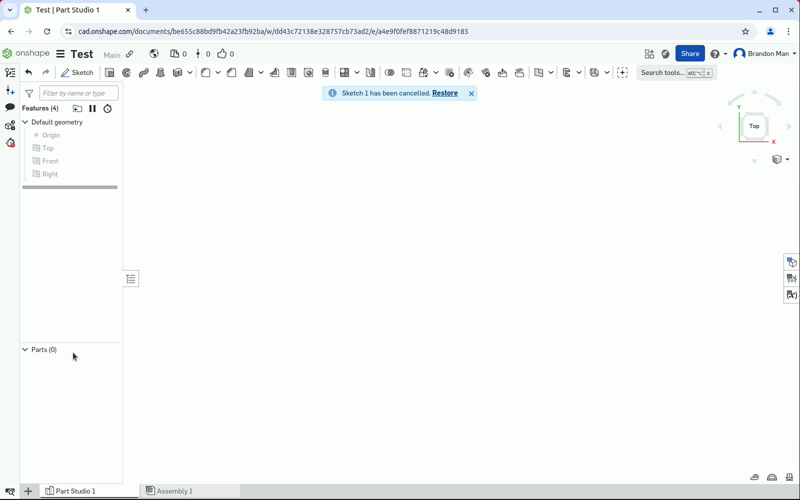
key(up)
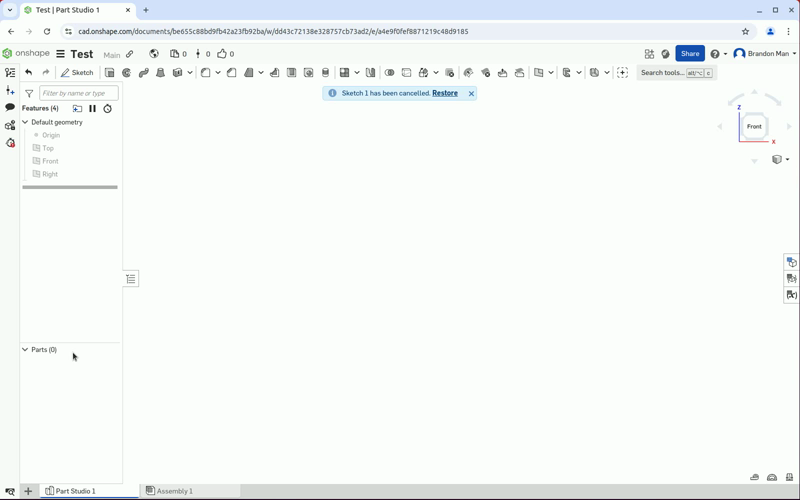
key_up(shift)
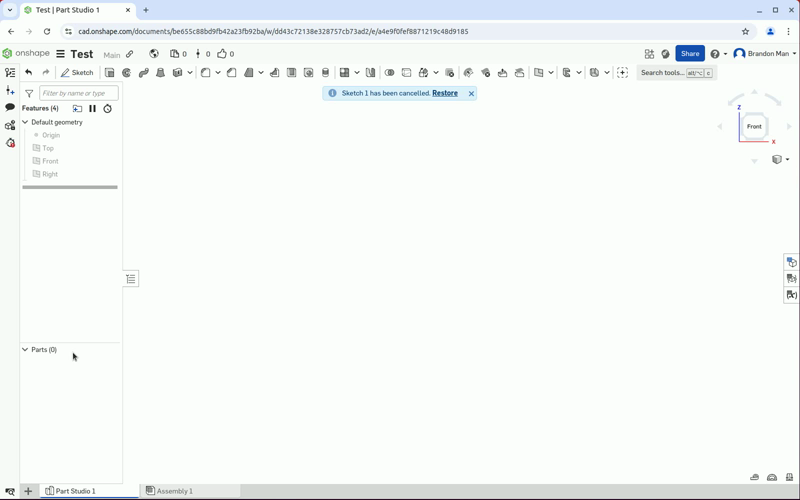
mouse_move(73, 352)
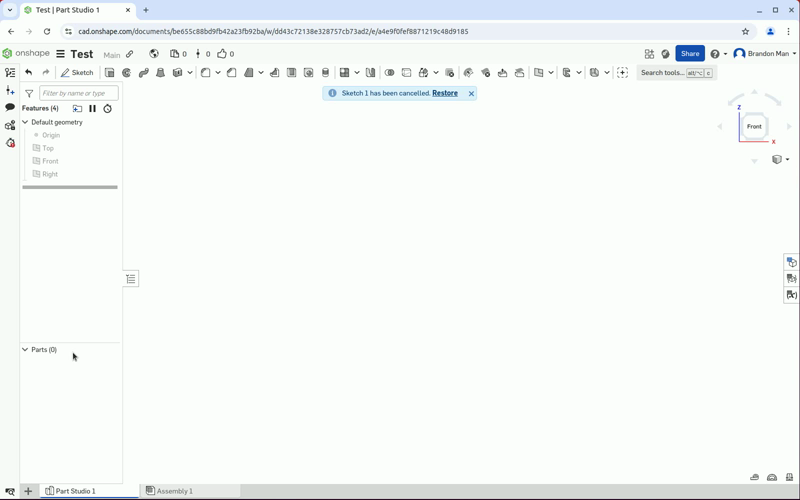
key(shift+y)
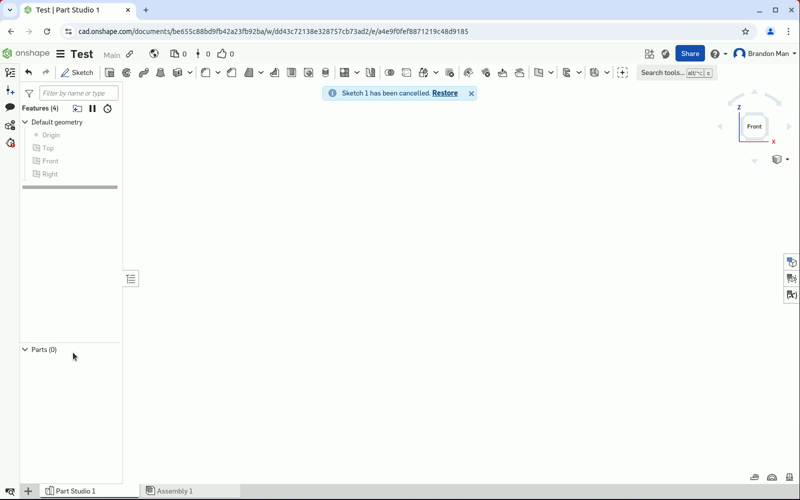
key(shift+s)
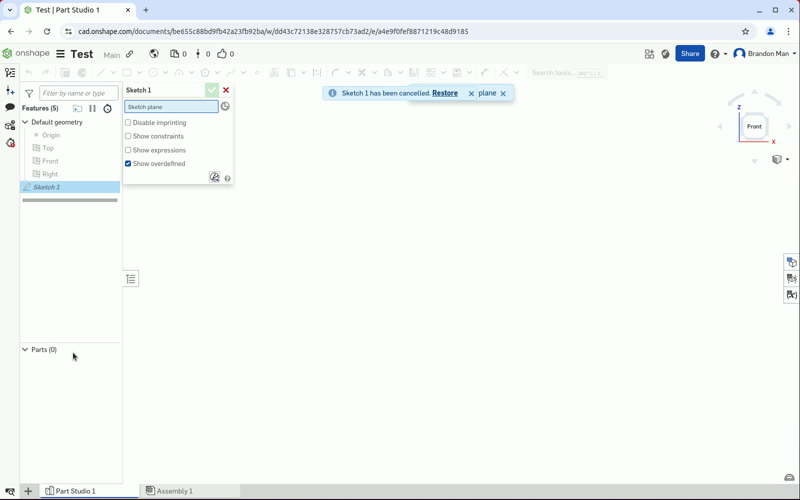
mouse_move(73, 163)
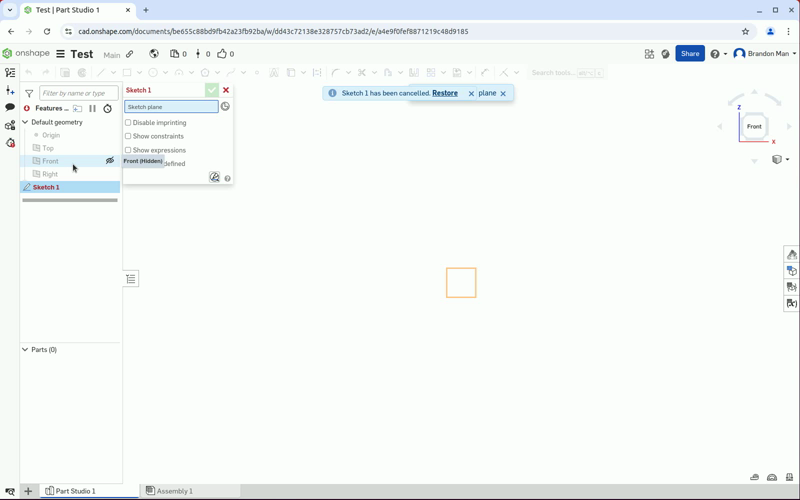
click(73, 163)
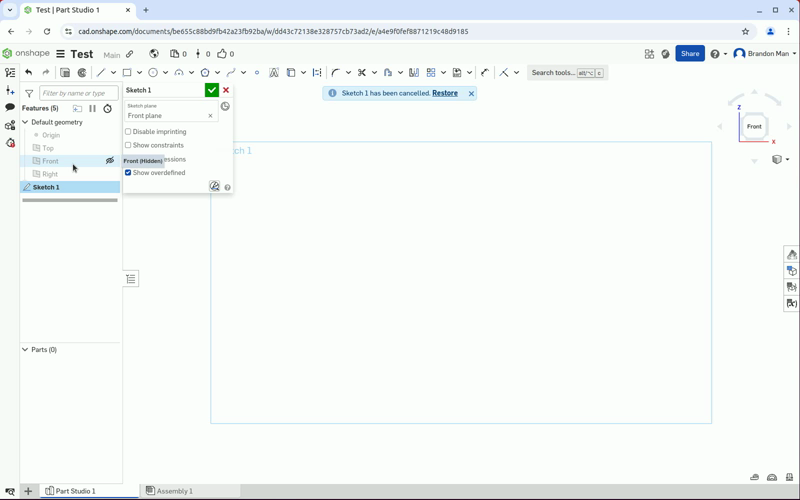
mouse_move(73, 352)
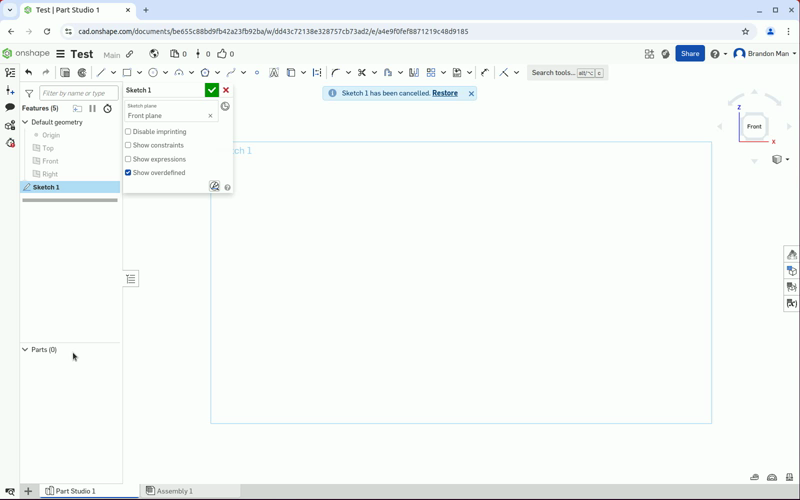
key(y)
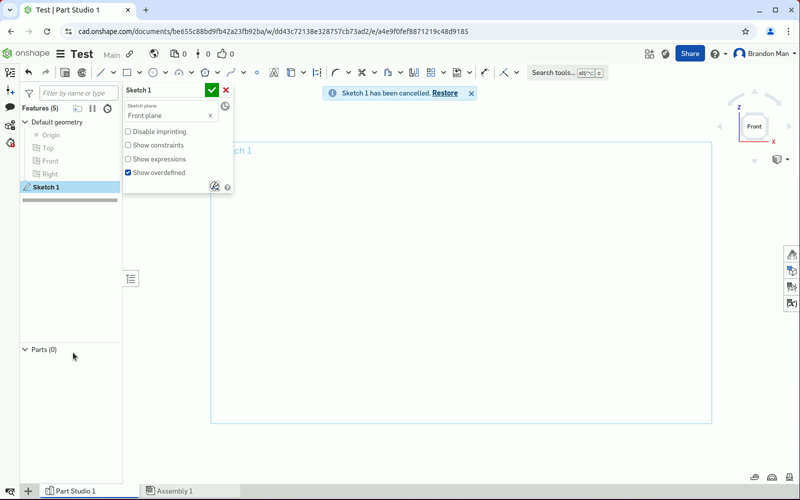
key(l)
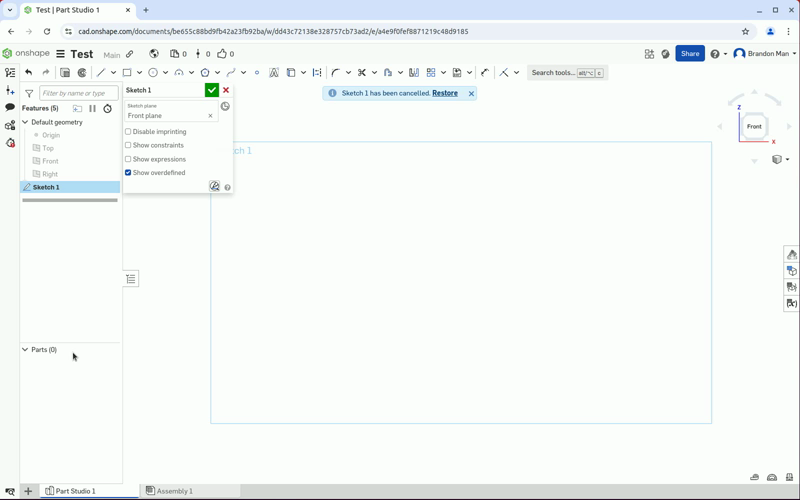
key_down(shift)
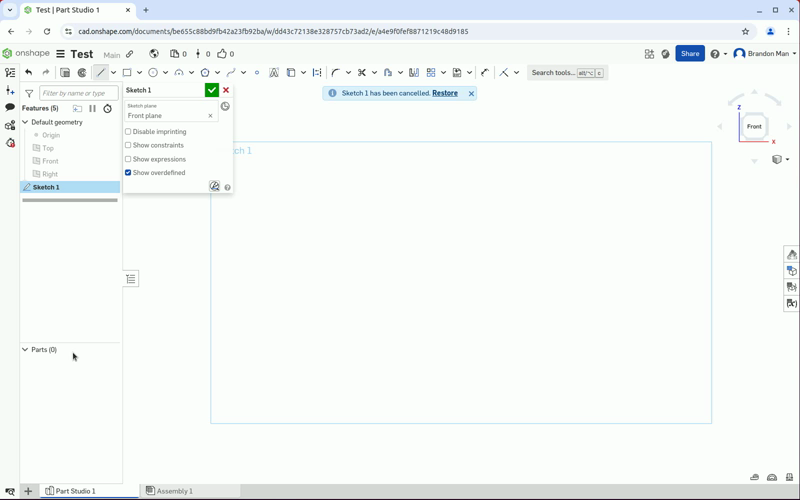
mouse_move(404, 395)
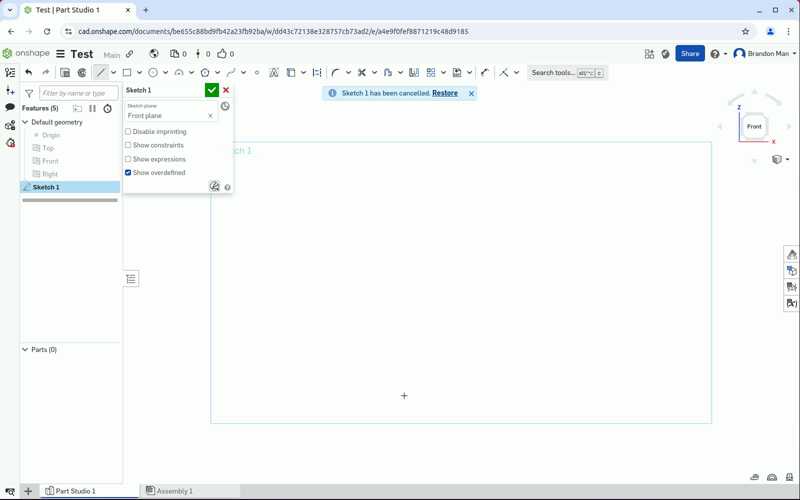
click(404, 395)
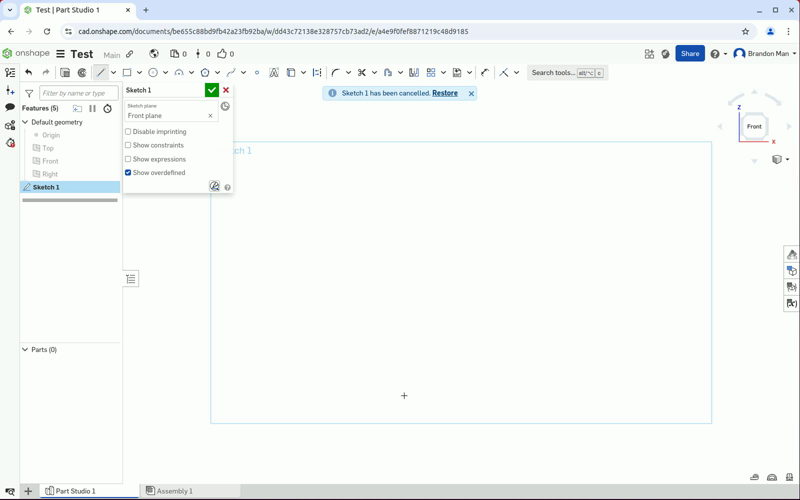
key_up(shift)
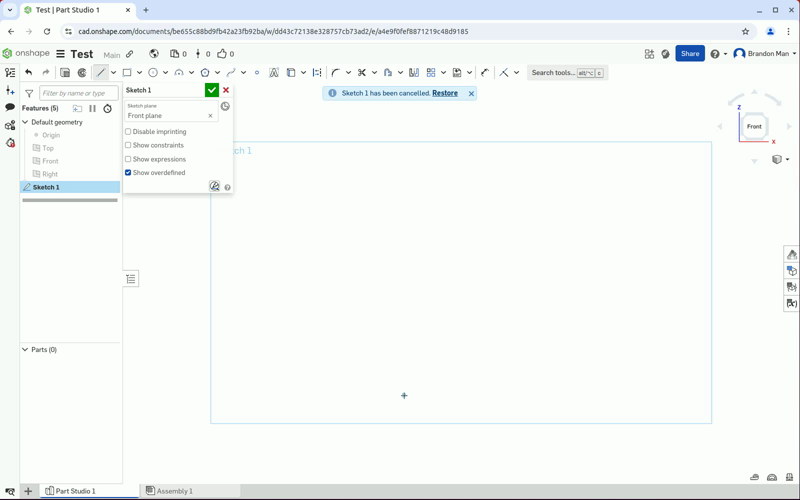
key_down(shift)
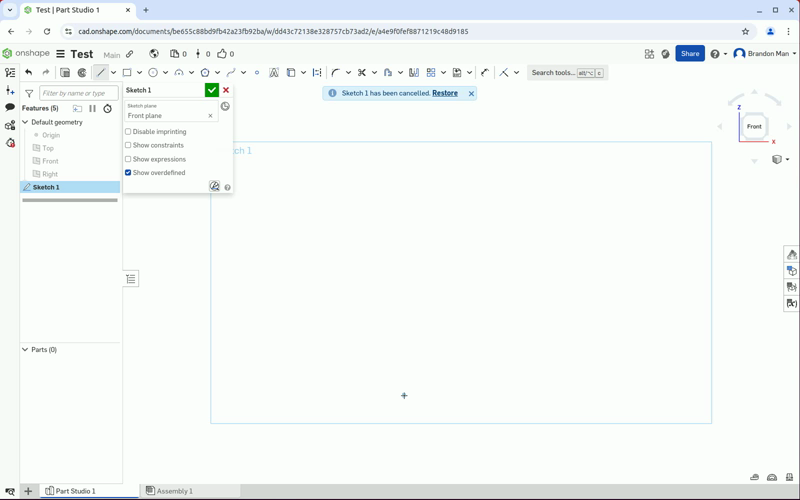
mouse_move(434, 395)
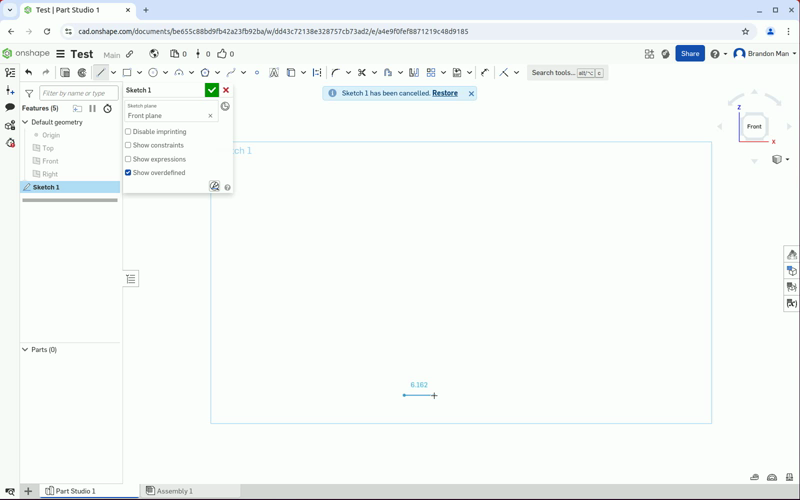
mouse_move(440, 395)
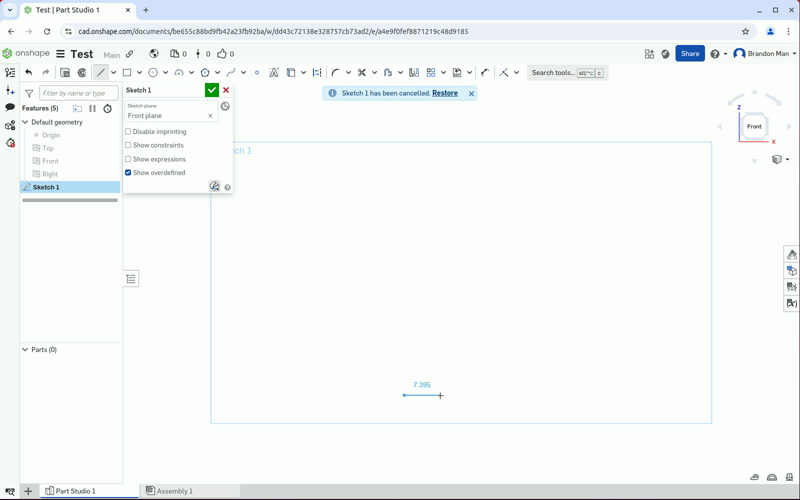
click(440, 395)
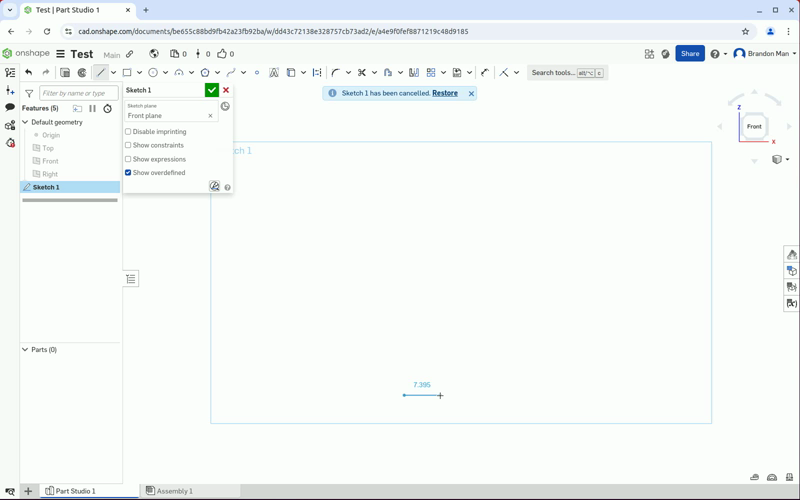
key_up(shift)
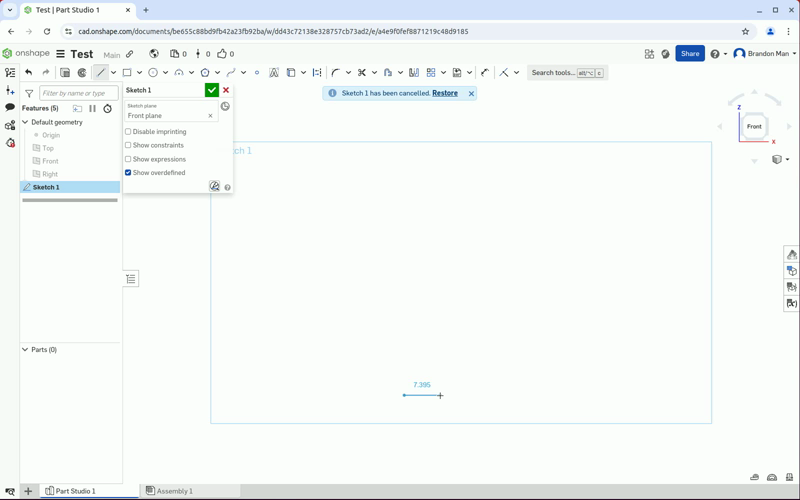
key_down(shift)
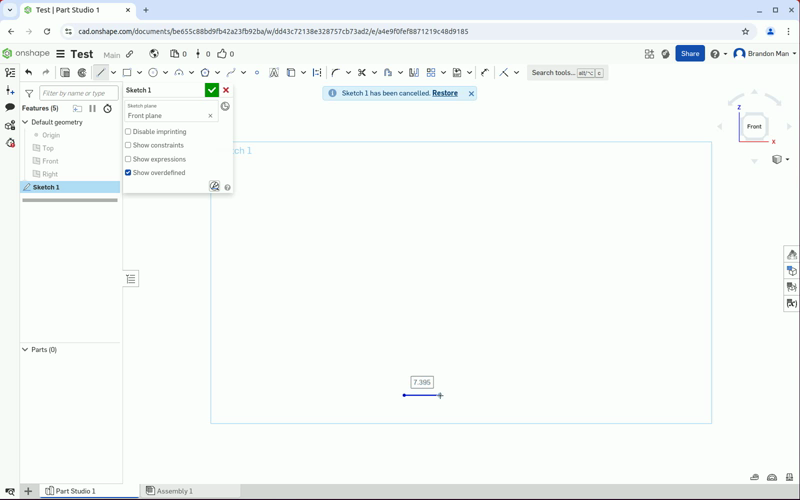
mouse_move(470, 395)
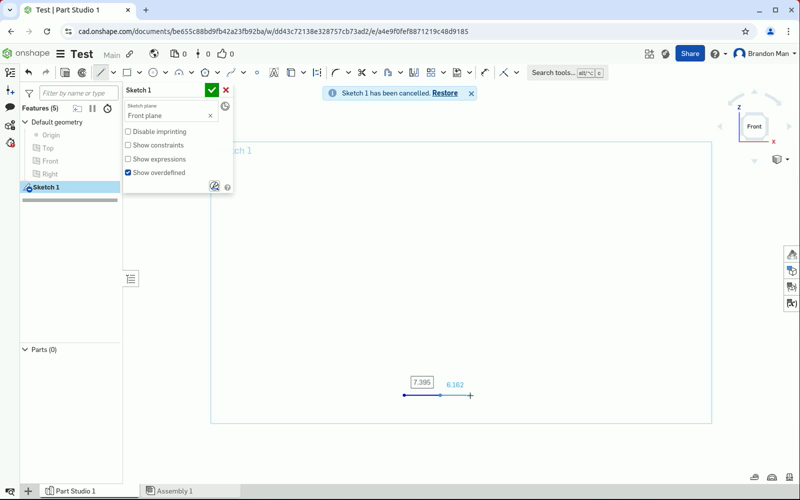
mouse_move(440, 360)
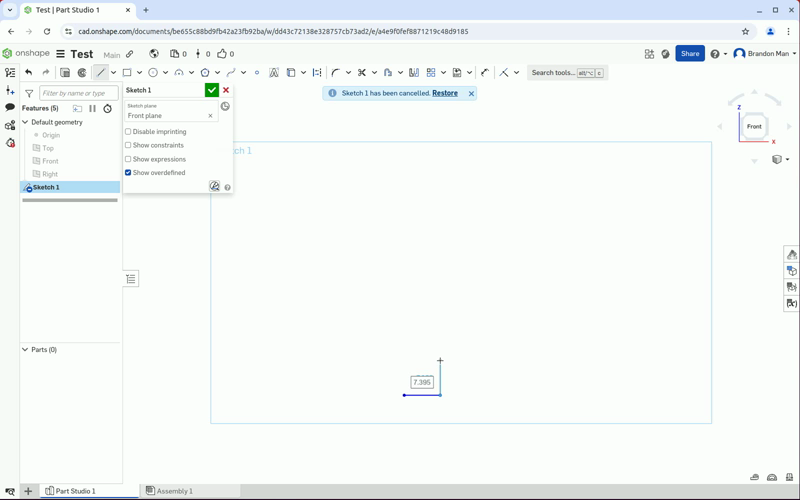
click(440, 360)
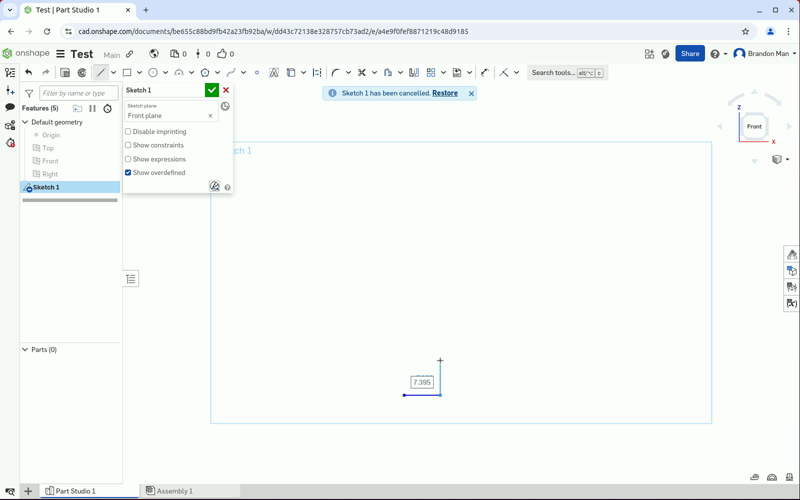
key_up(shift)
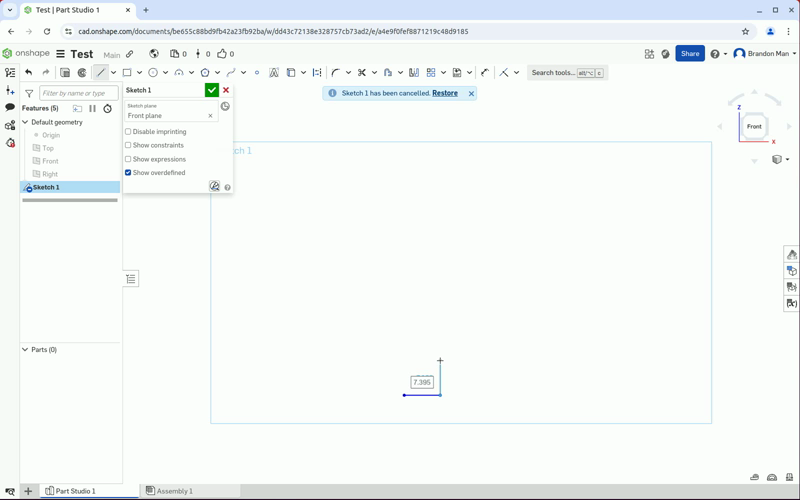
key_down(shift)
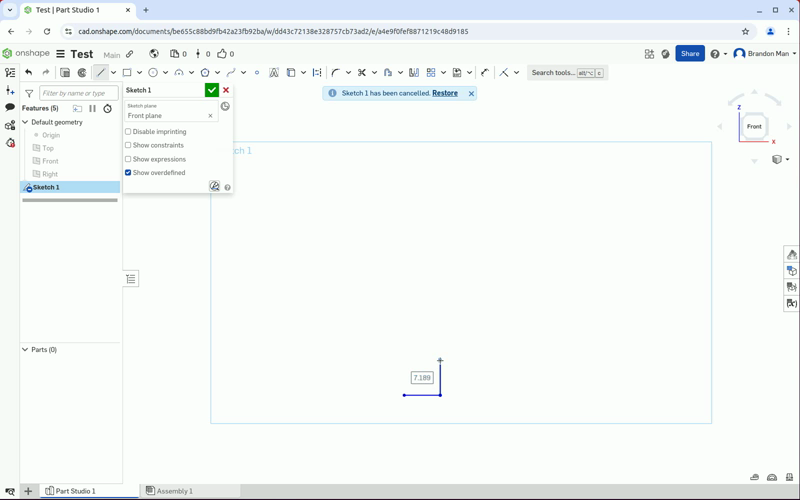
mouse_move(470, 360)
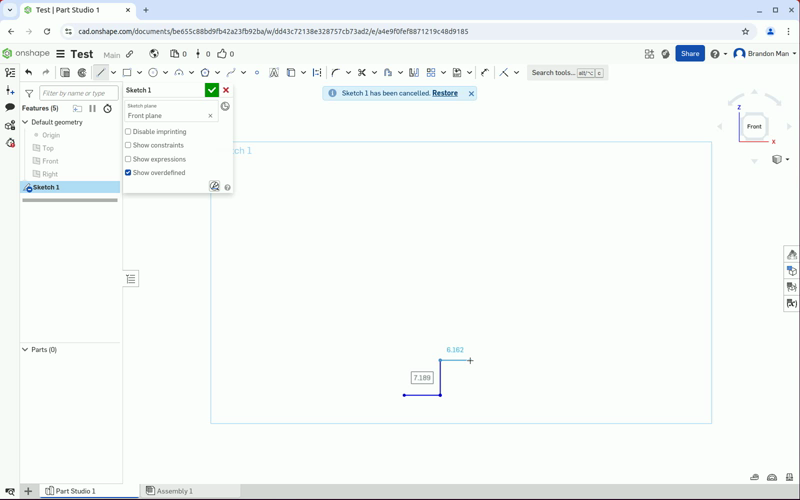
mouse_move(482, 360)
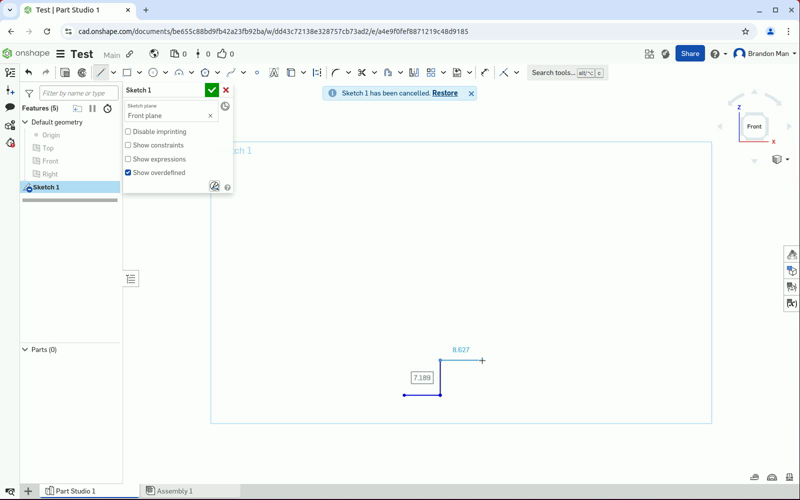
click(482, 360)
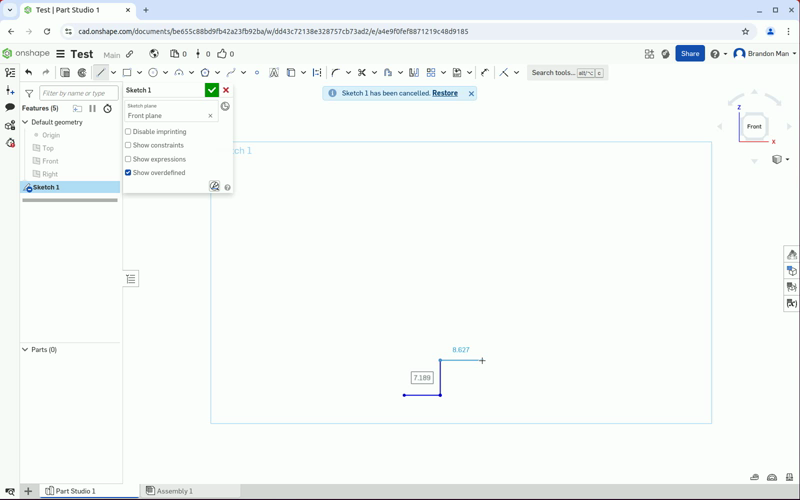
key_up(shift)
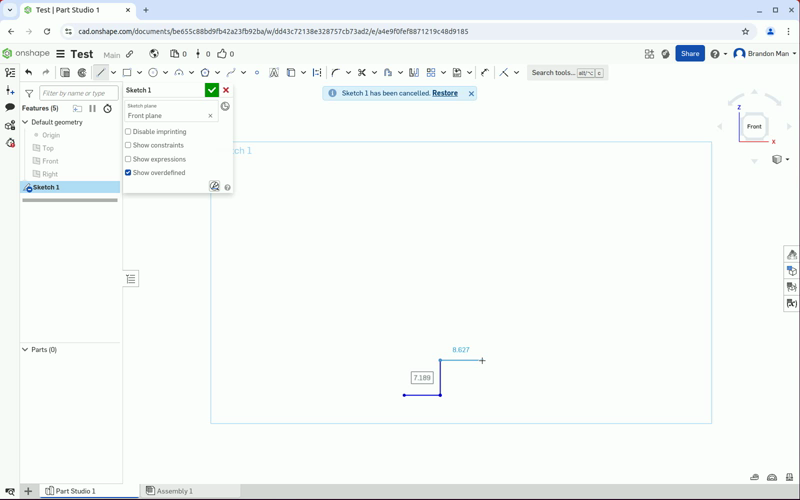
key_down(shift)
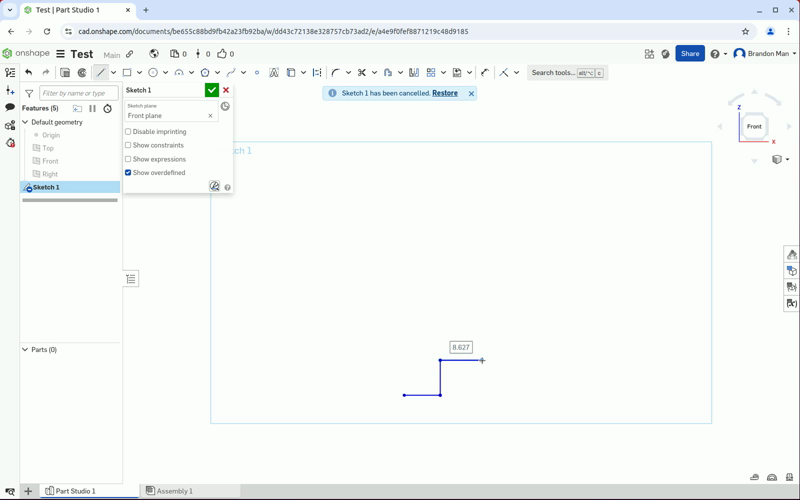
mouse_move(512, 360)
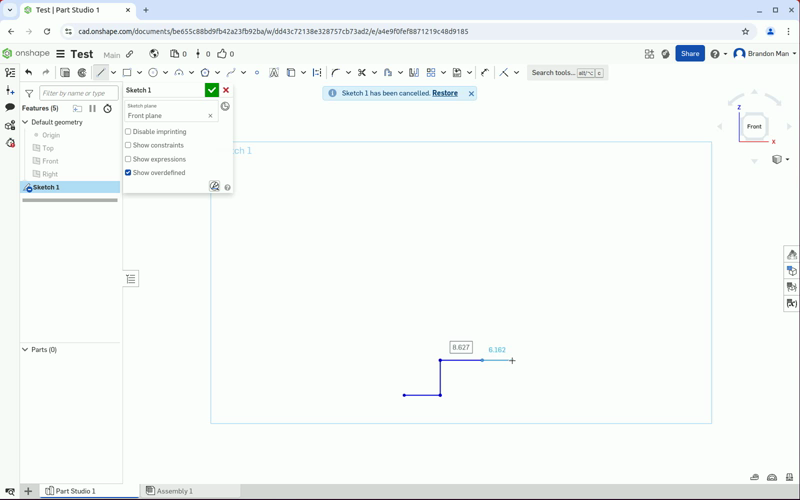
mouse_move(482, 395)
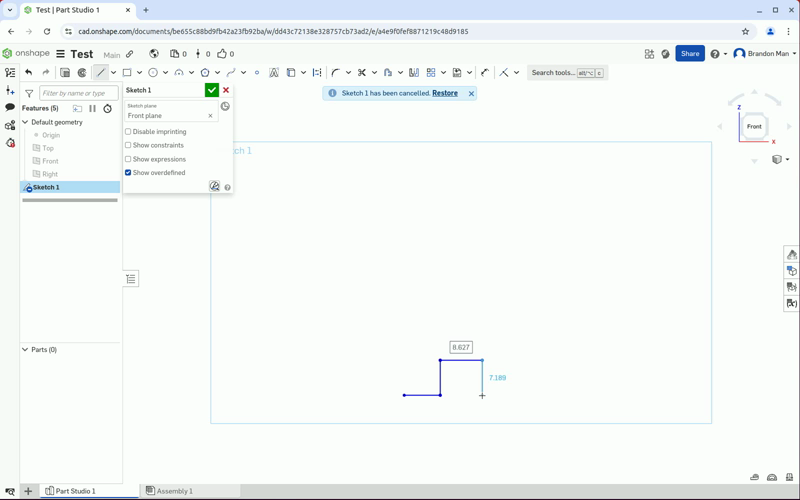
click(482, 395)
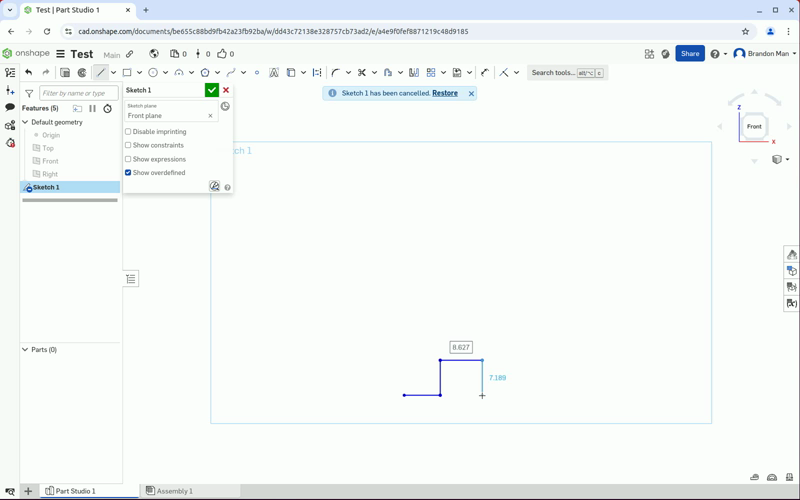
key_up(shift)
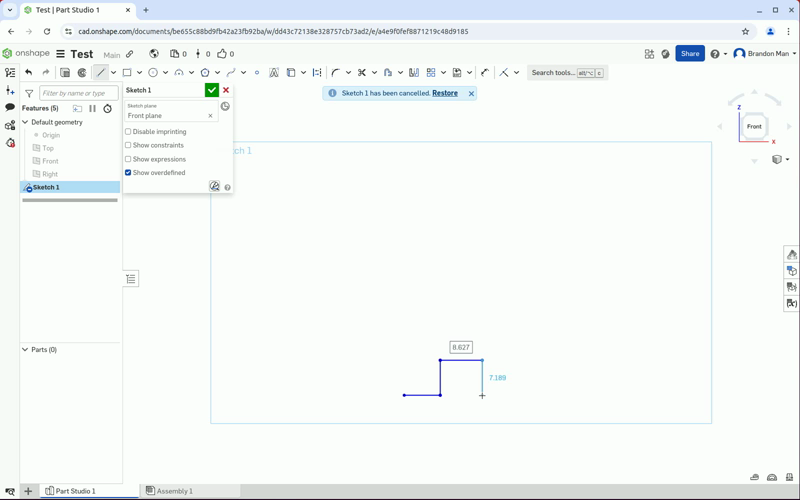
key_down(shift)
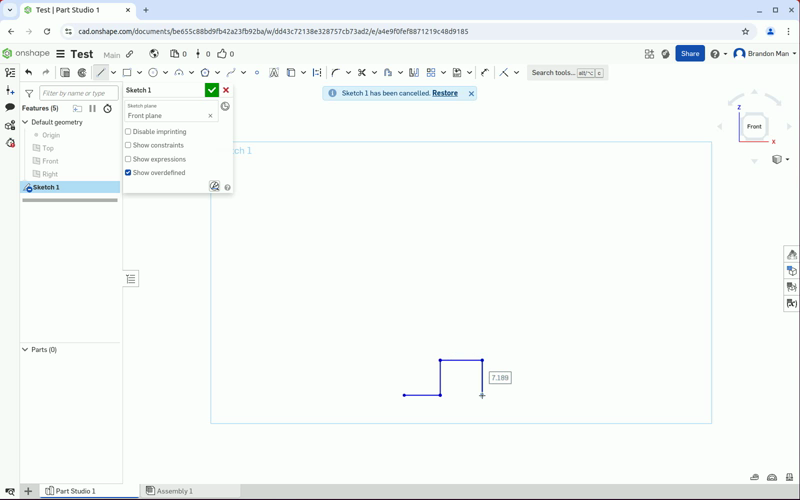
mouse_move(512, 395)
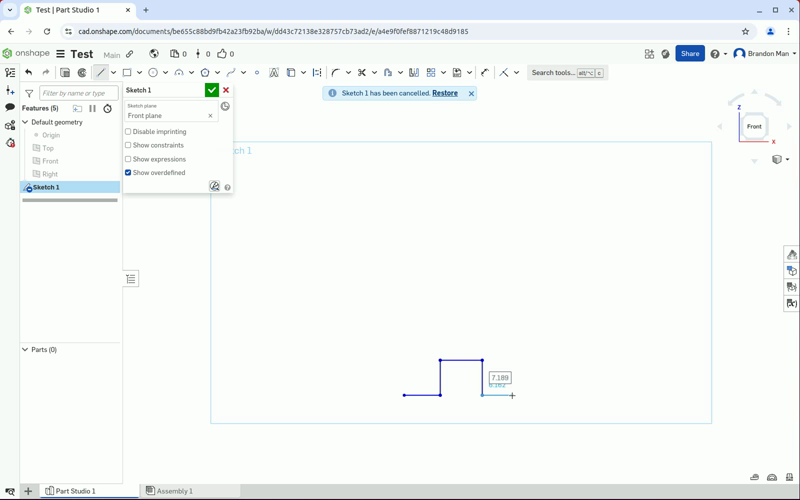
mouse_move(516, 395)
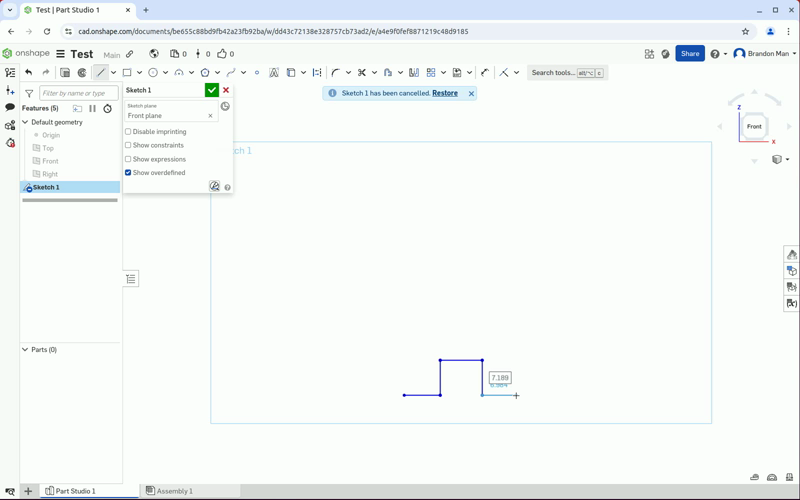
click(516, 395)
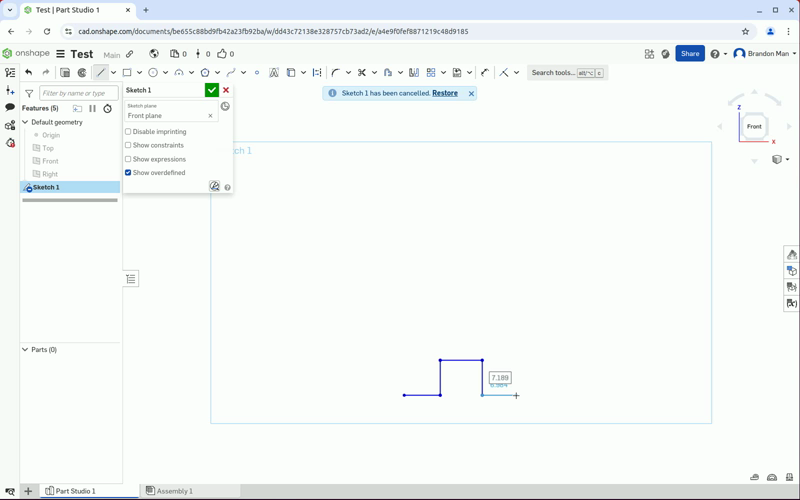
key_up(shift)
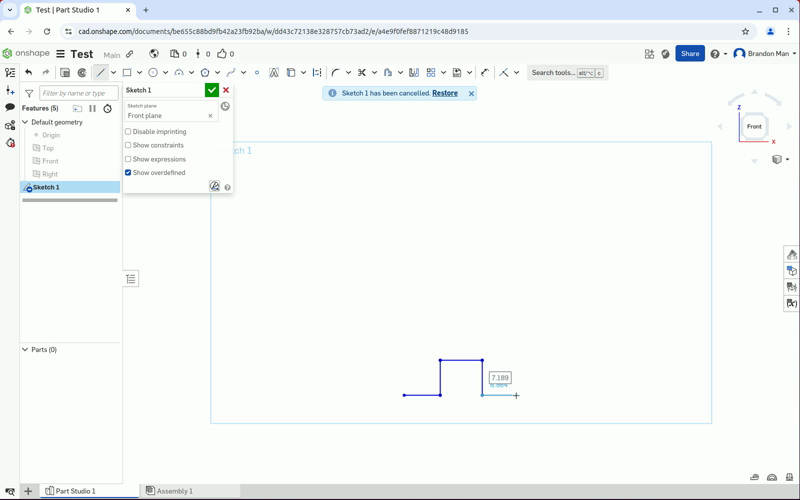
key_down(shift)
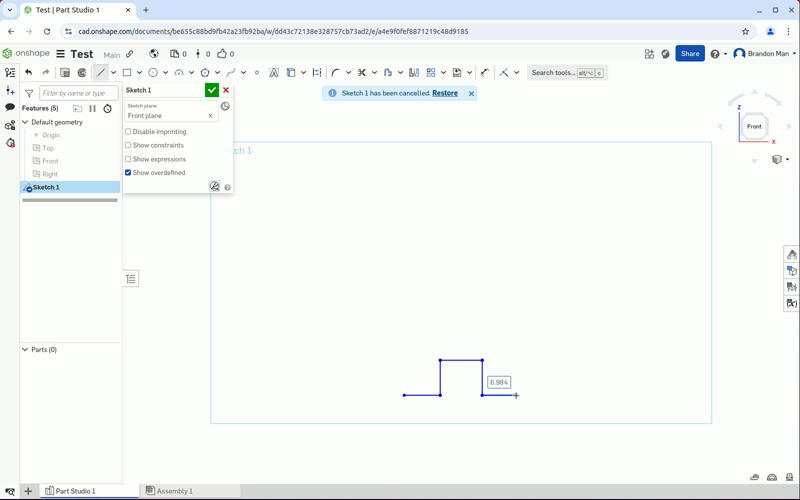
mouse_move(516, 283)
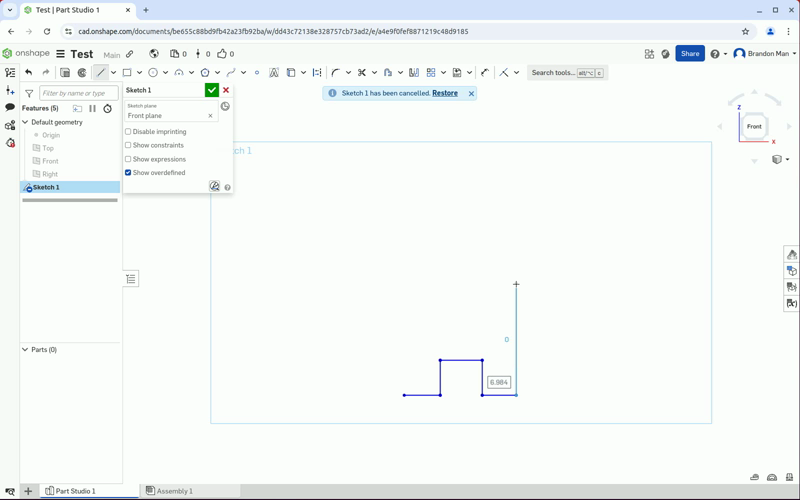
click(516, 283)
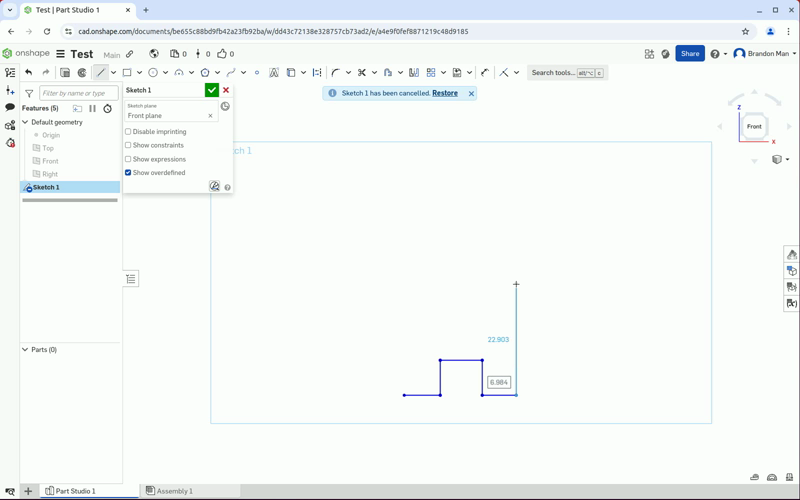
key_up(shift)
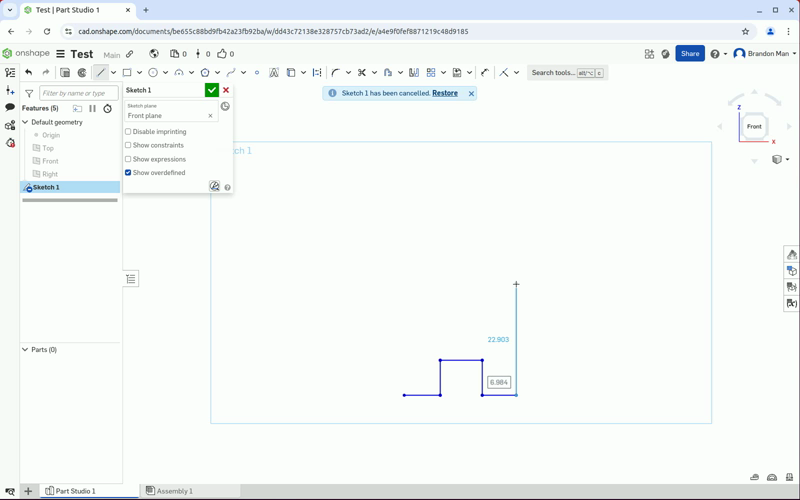
key(esc)
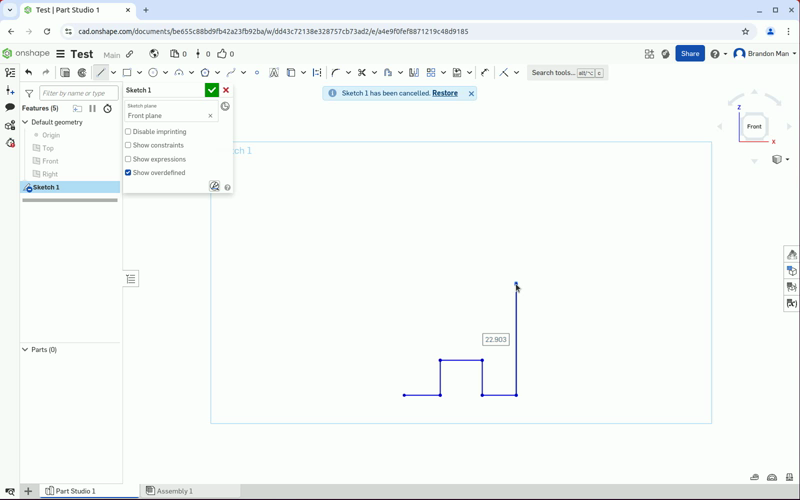
key(a)
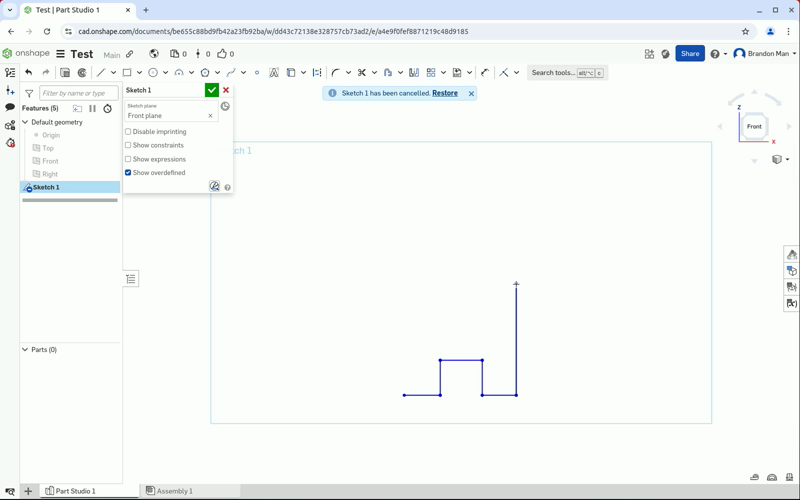
mouse_move(516, 283)
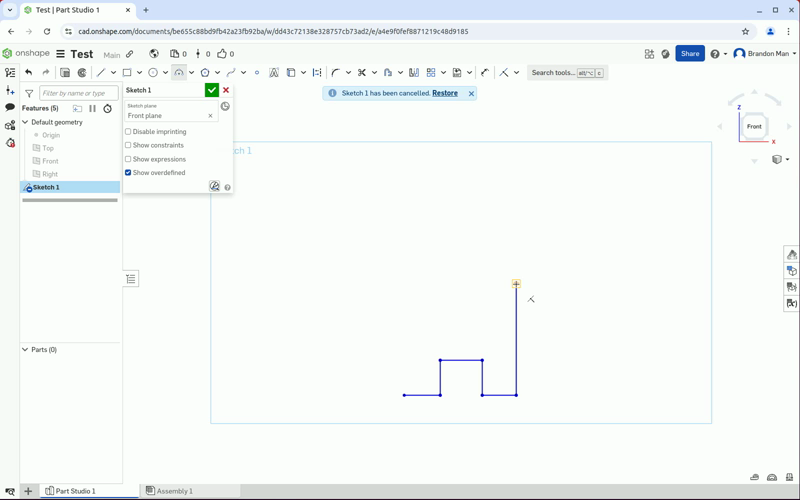
click(516, 283)
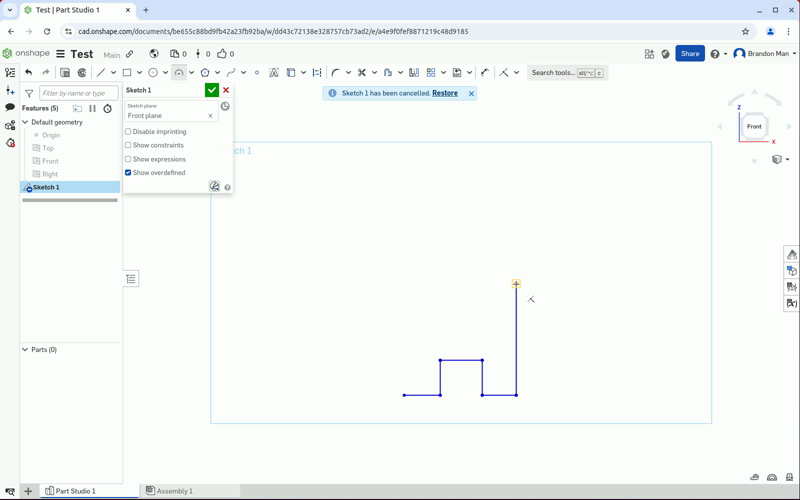
key_down(shift)
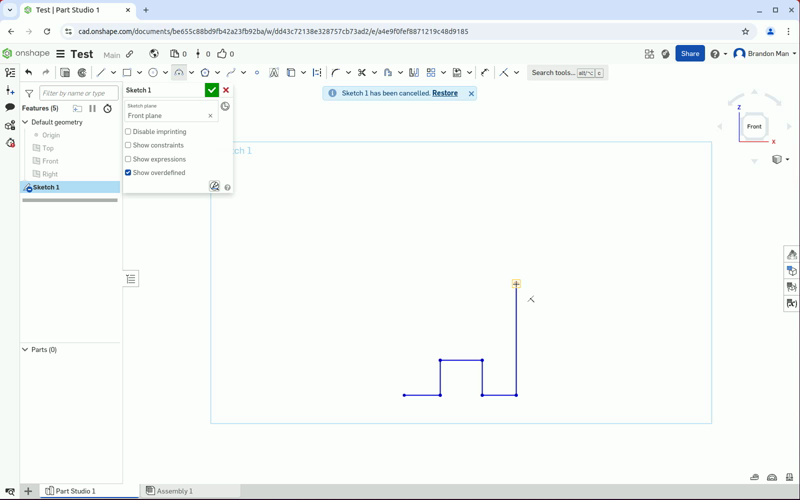
mouse_move(404, 283)
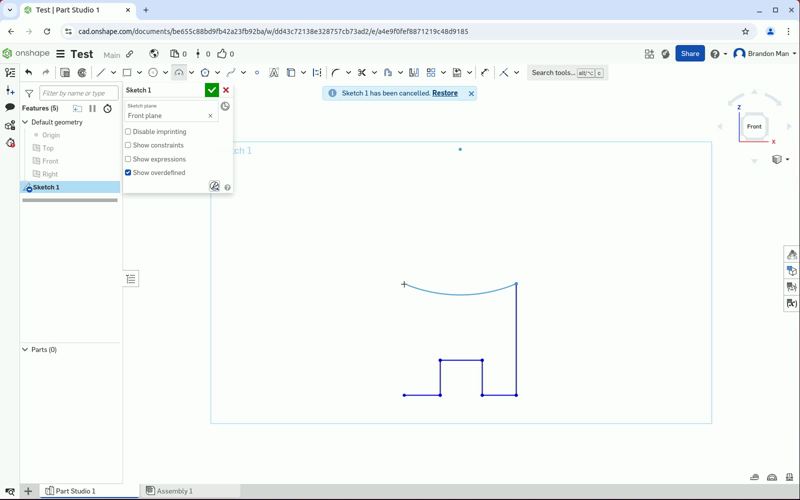
click(404, 283)
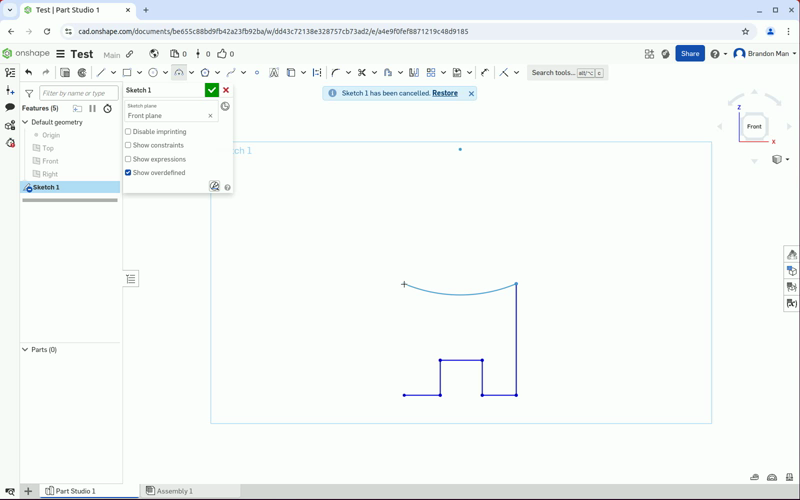
mouse_move(460, 228)
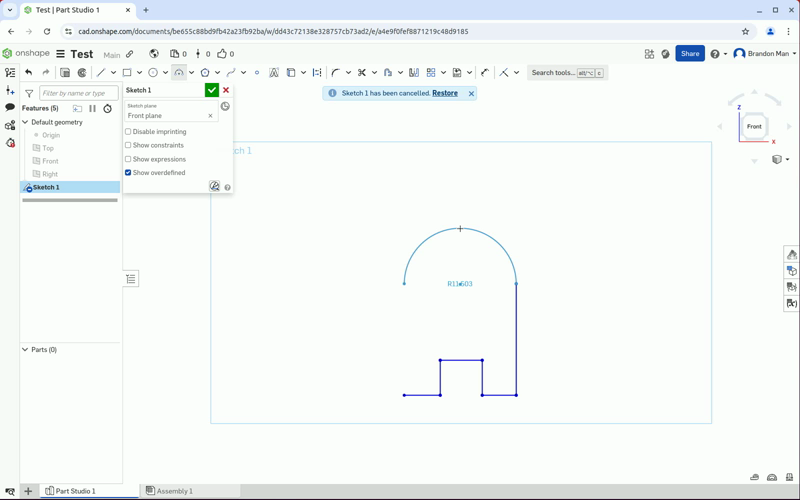
click(460, 228)
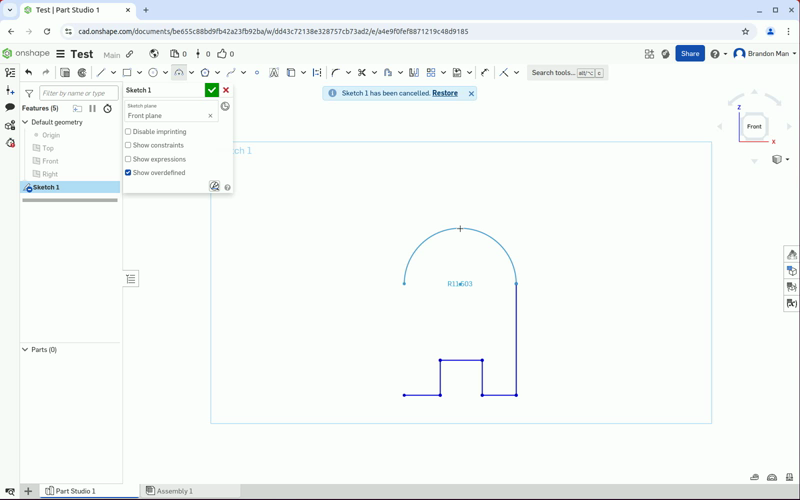
key_up(shift)
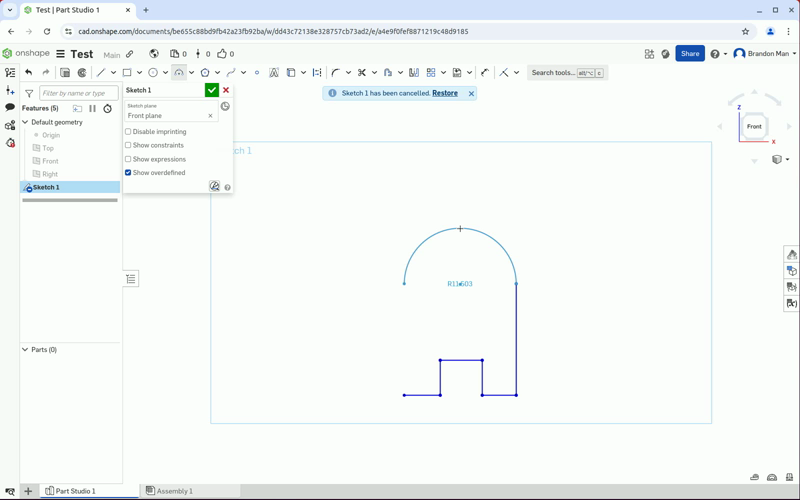
key(esc)
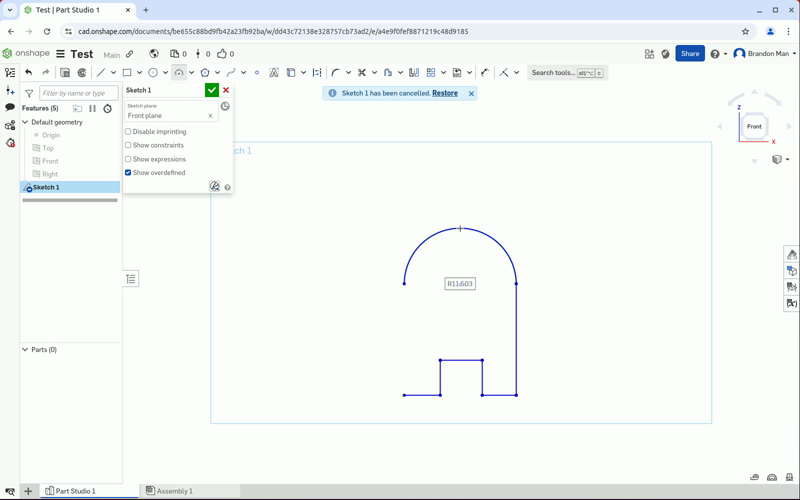
key(l)
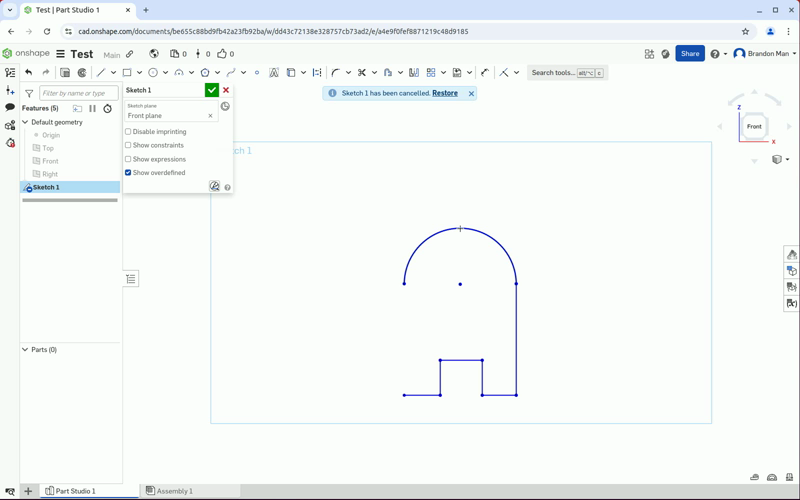
mouse_move(404, 283)
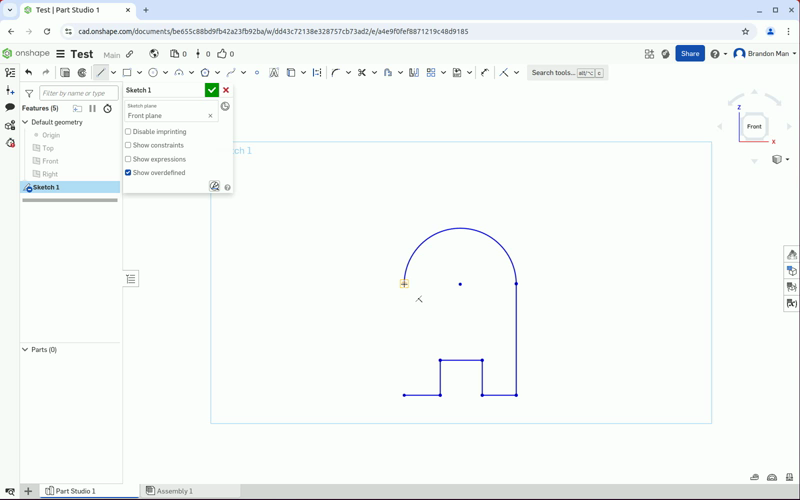
click(404, 283)
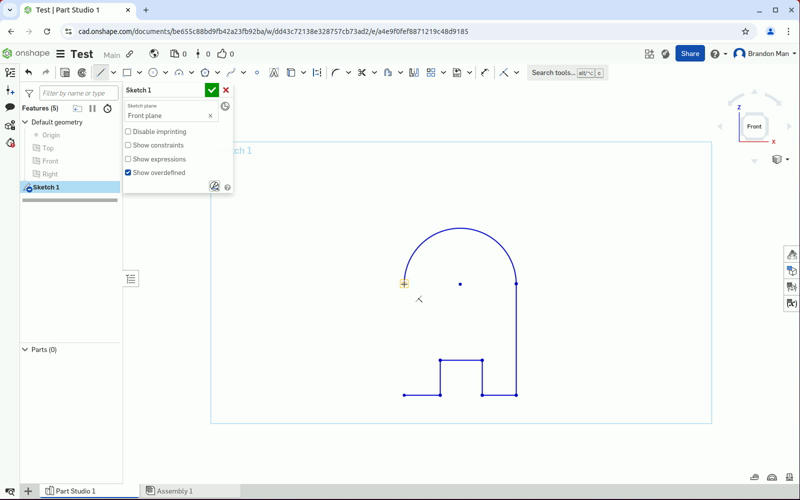
key_down(shift)
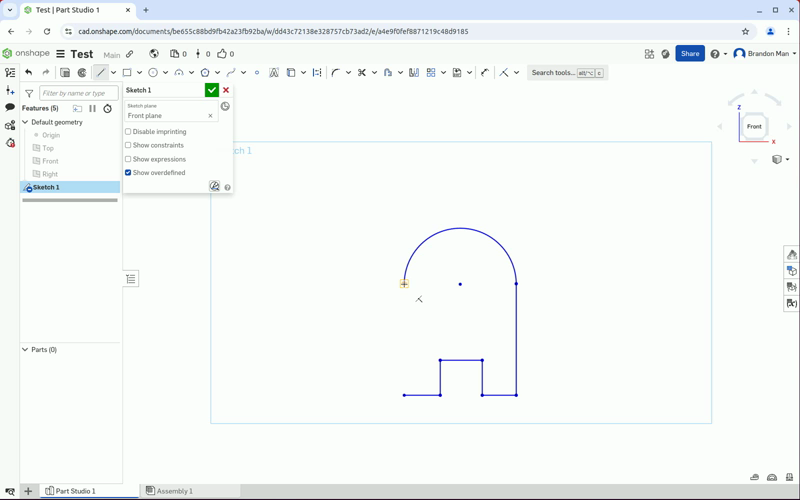
mouse_move(404, 395)
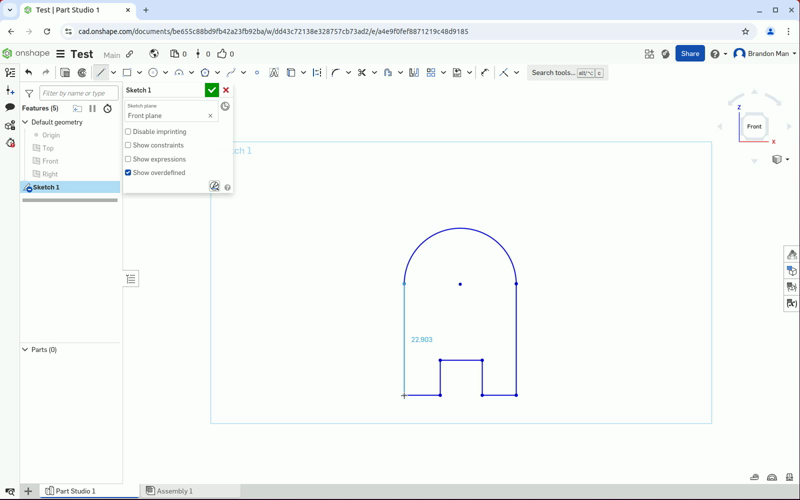
key_up(shift)
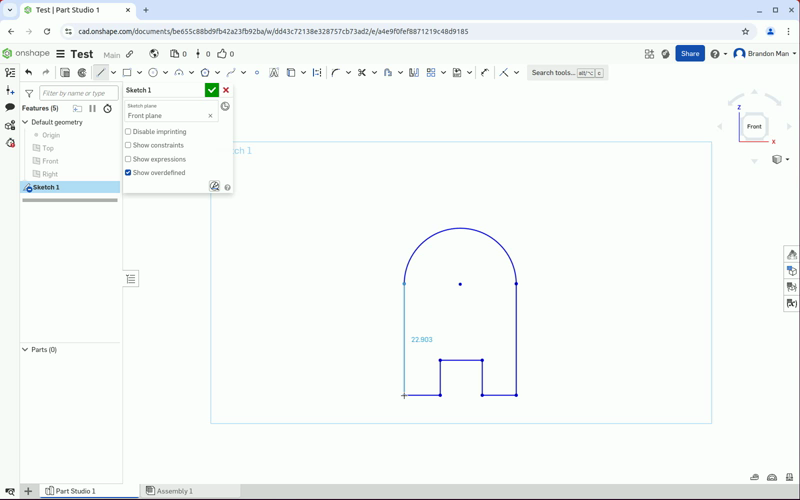
click(404, 395)
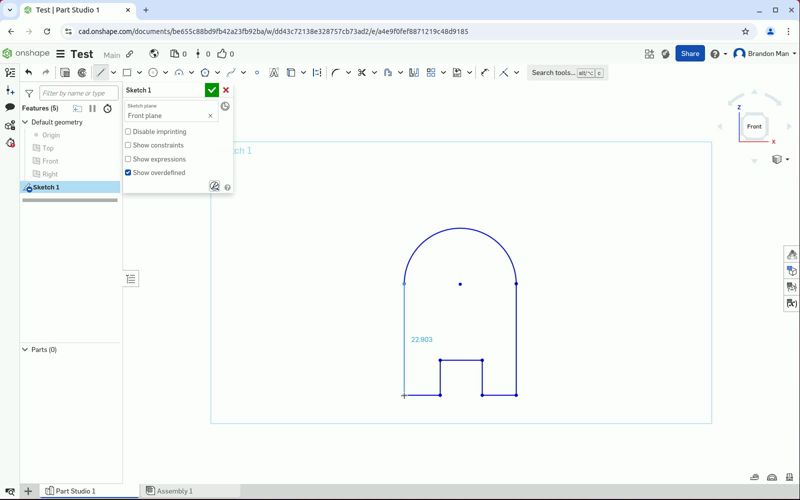
key(esc)
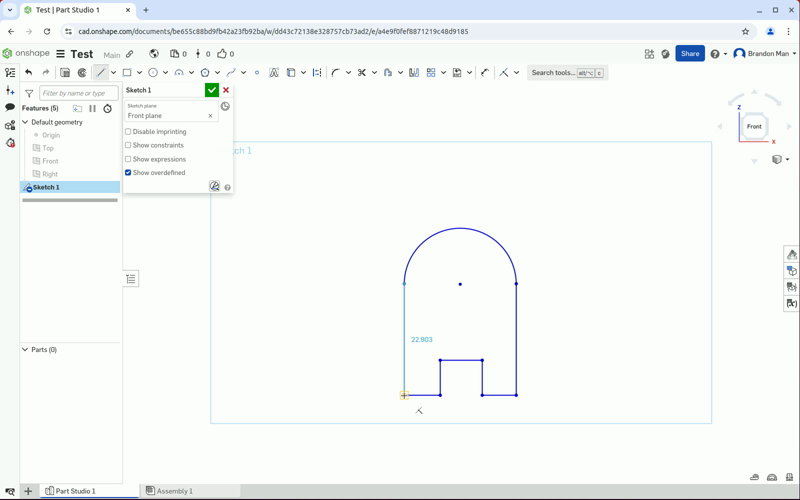
mouse_move(464, 259)
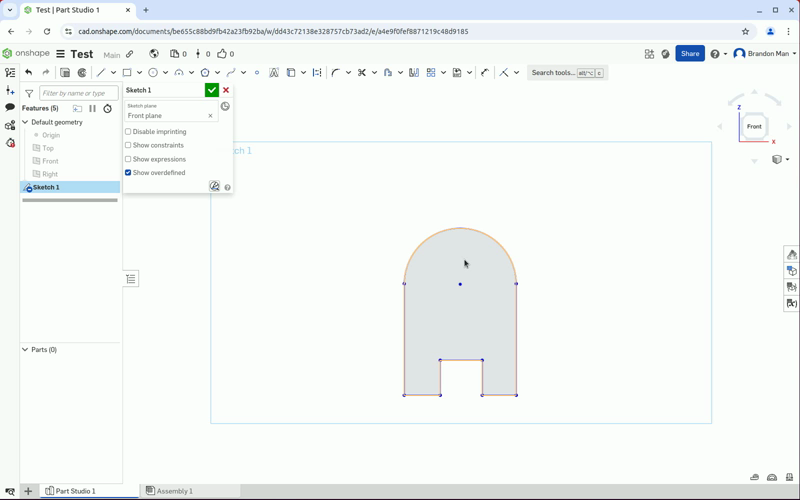
click(464, 259)
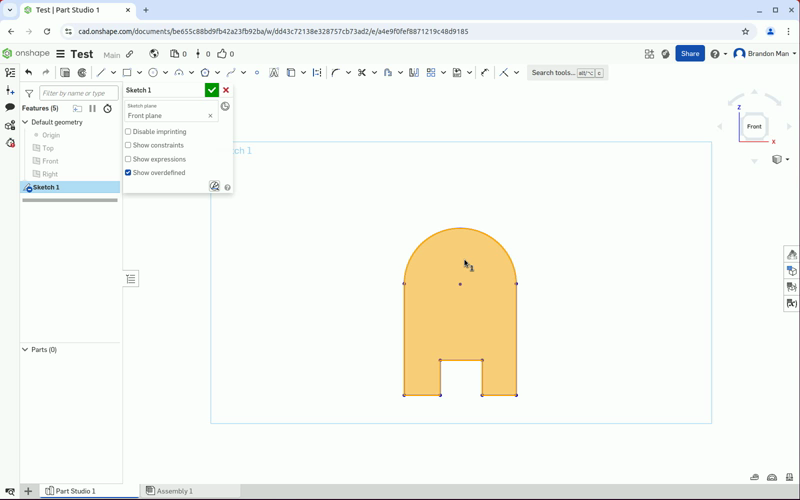
mouse_move(73, 352)
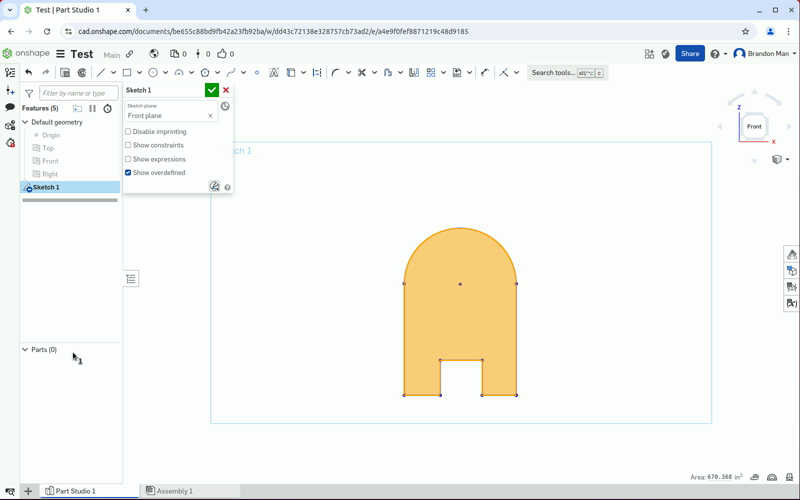
key(shift+y)
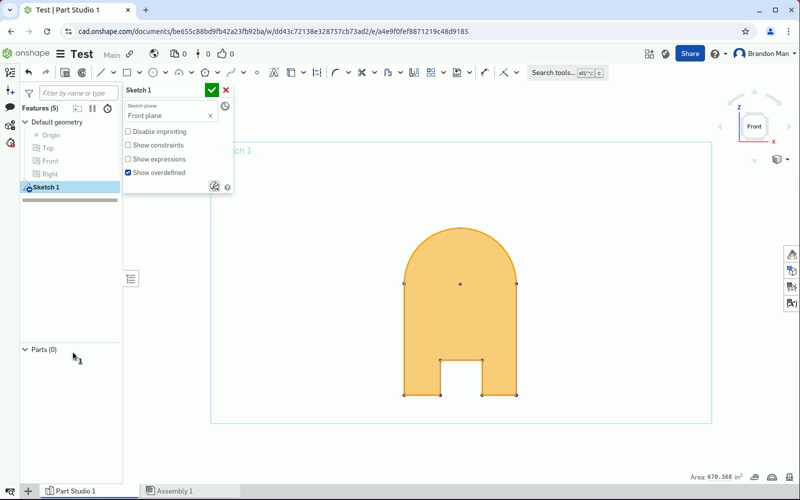
key(shift+e)
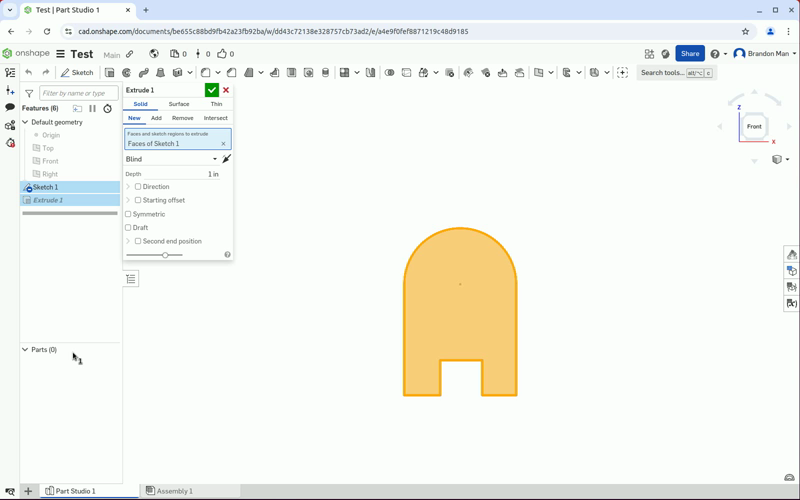
mouse_move(143, 106)
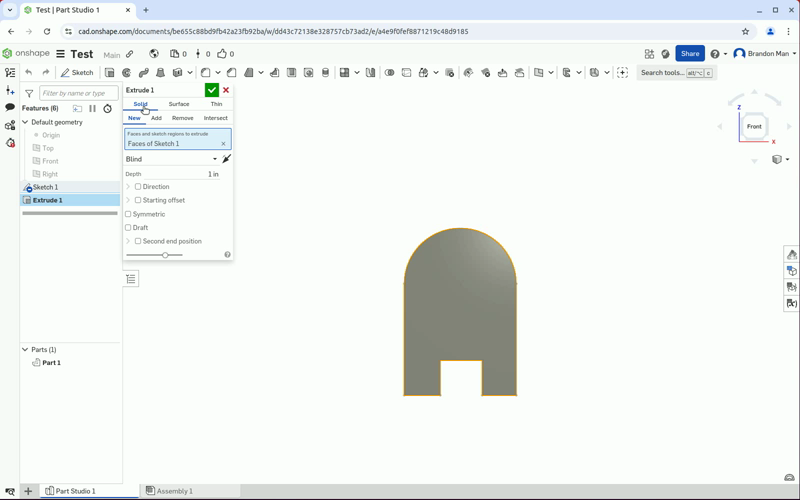
click(143, 106)
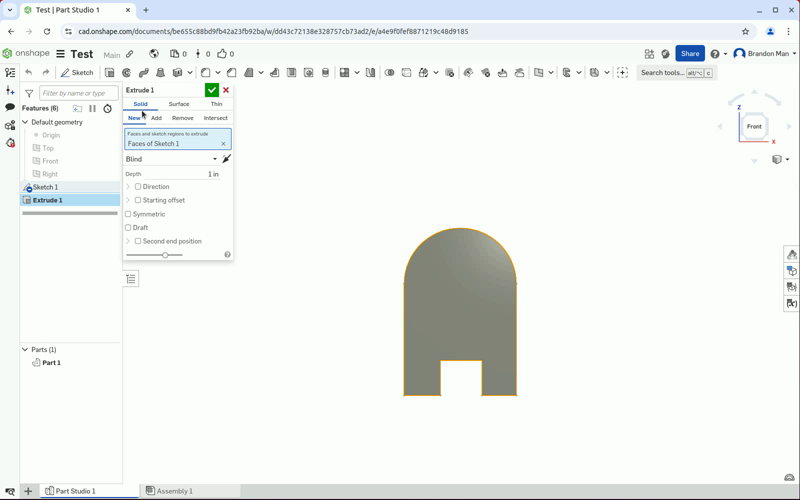
mouse_move(137, 120)
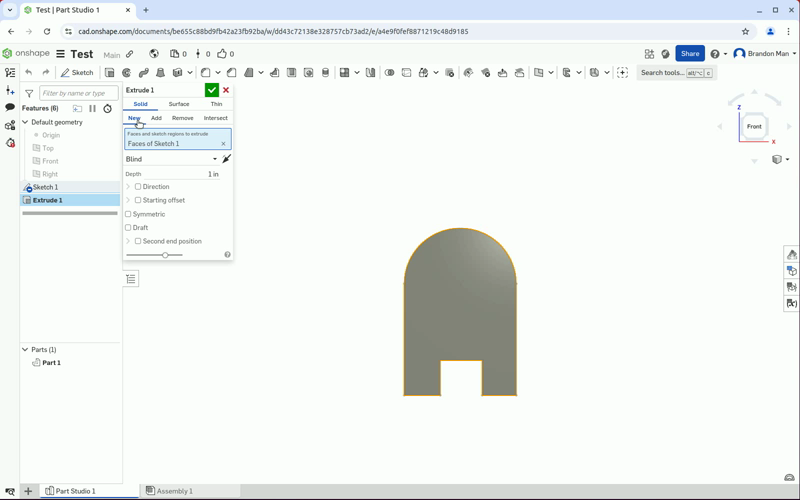
click(137, 120)
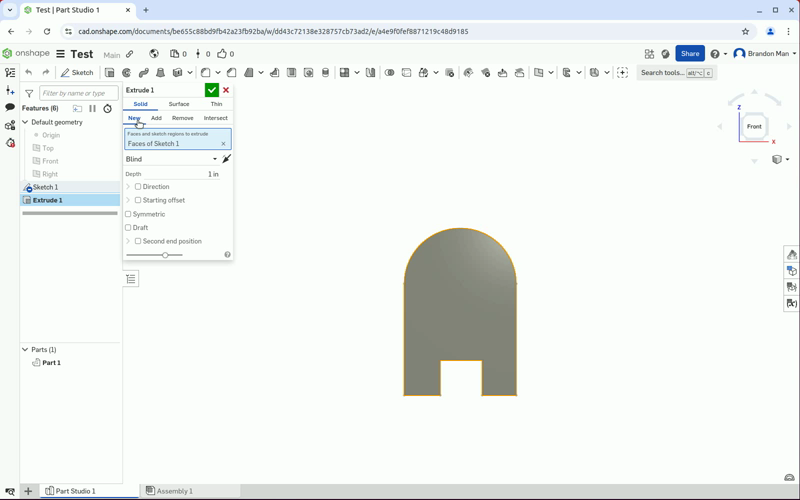
key(tab, 4)
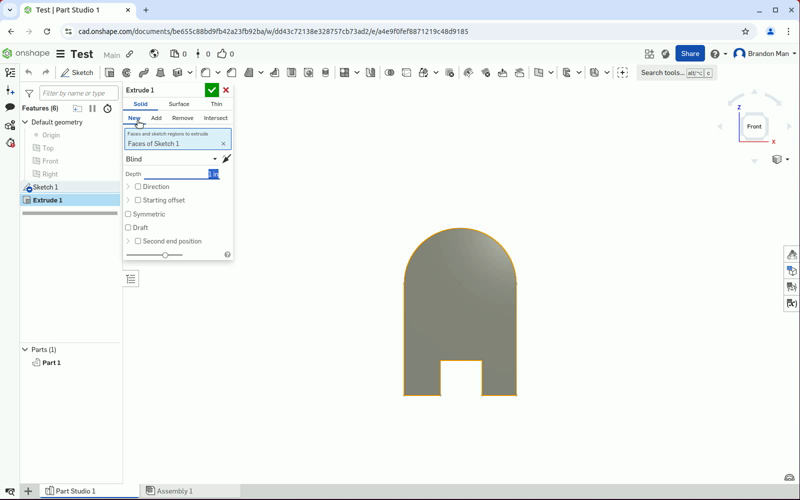
text(7.221)
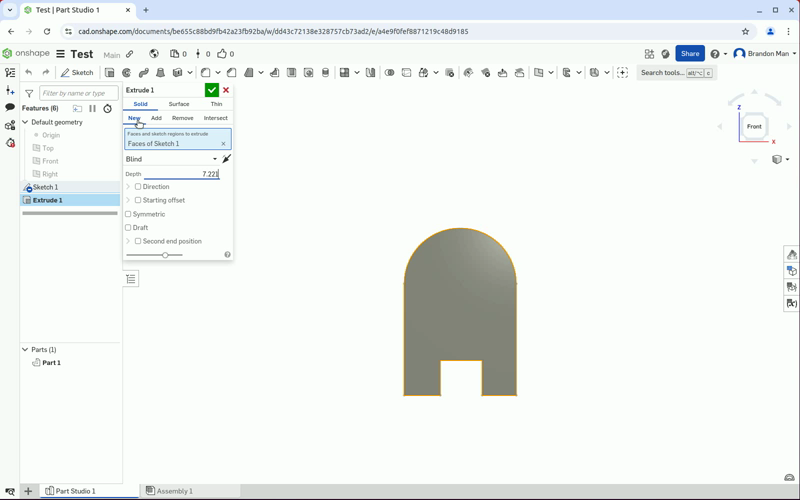
key(enter)
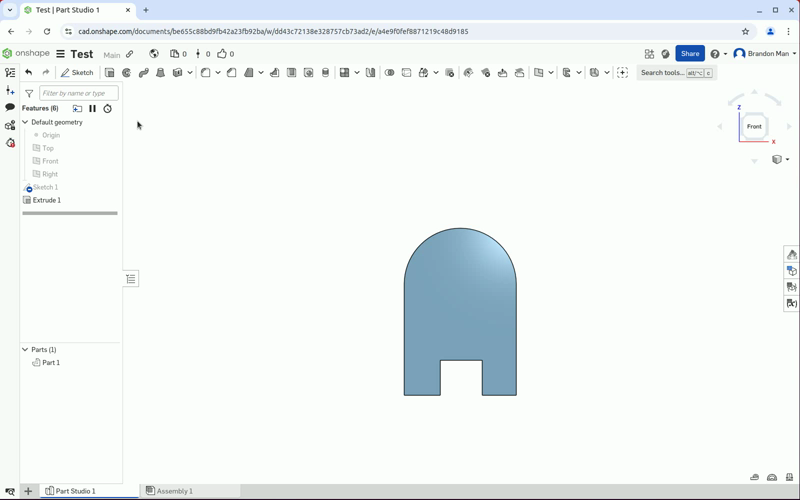
key(shift+h)
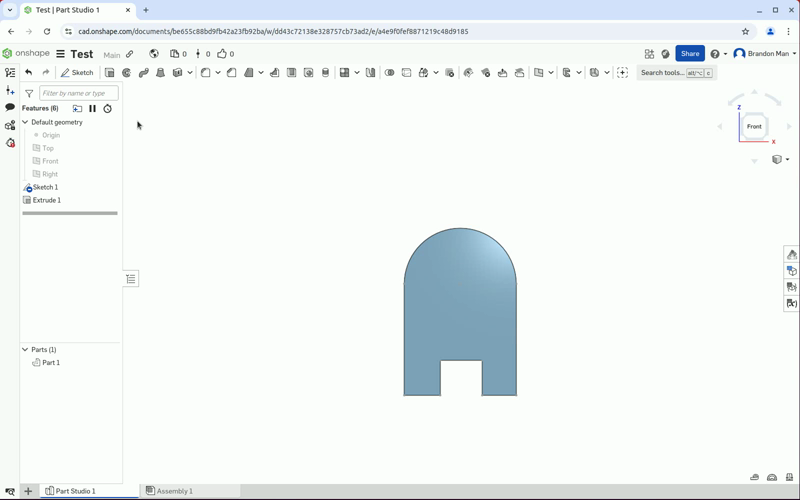
key(shift+h)
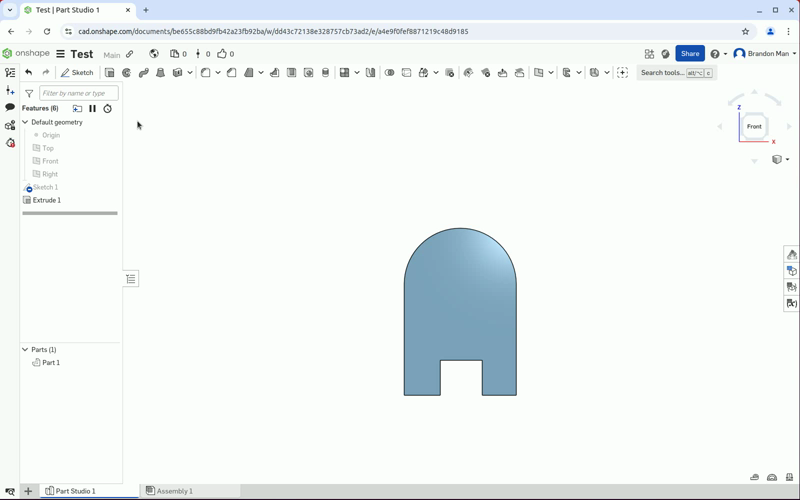
mouse_move(73, 189)
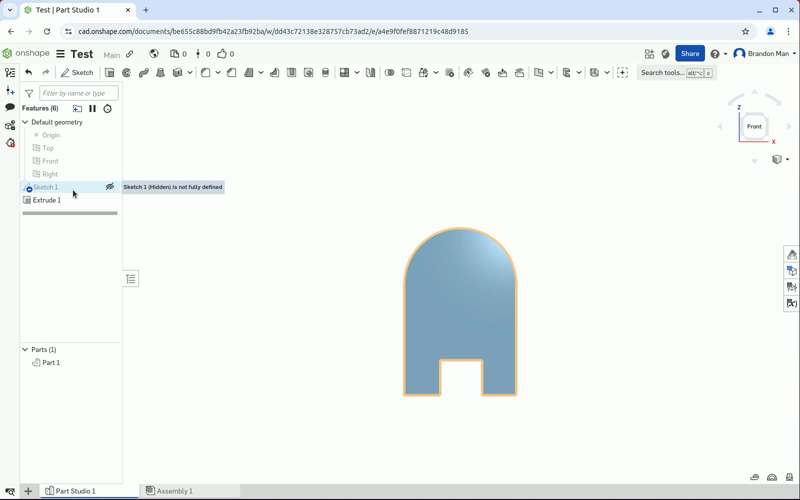
click(73, 189)
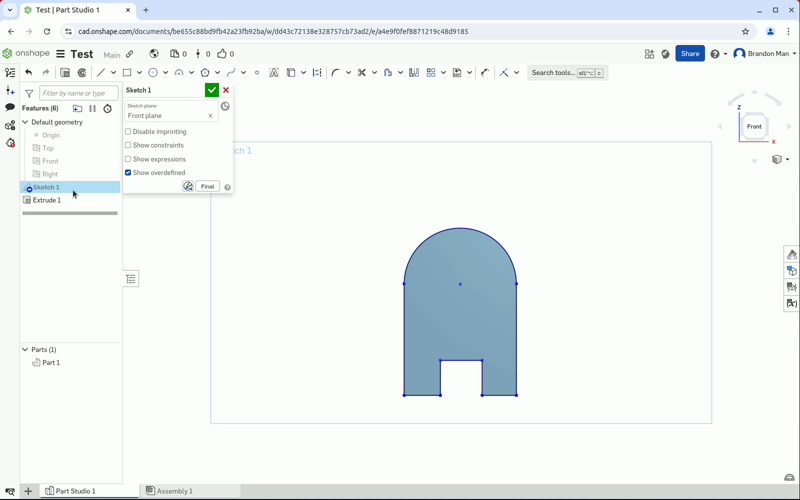
mouse_move(229, 92)
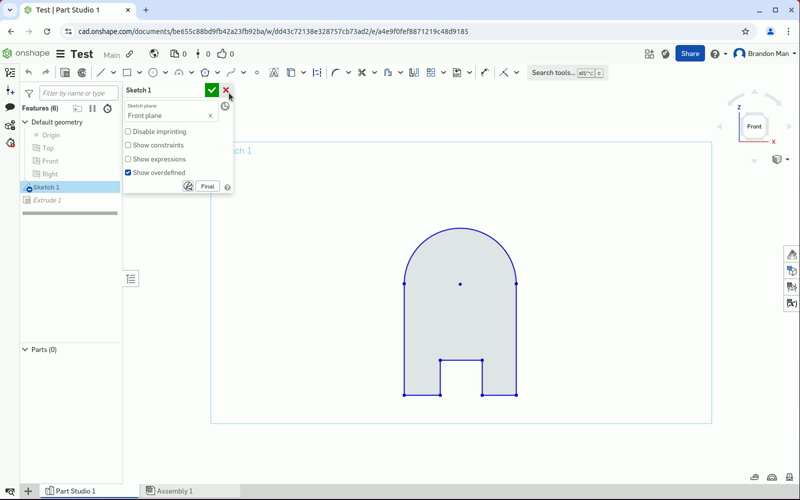
click(229, 92)
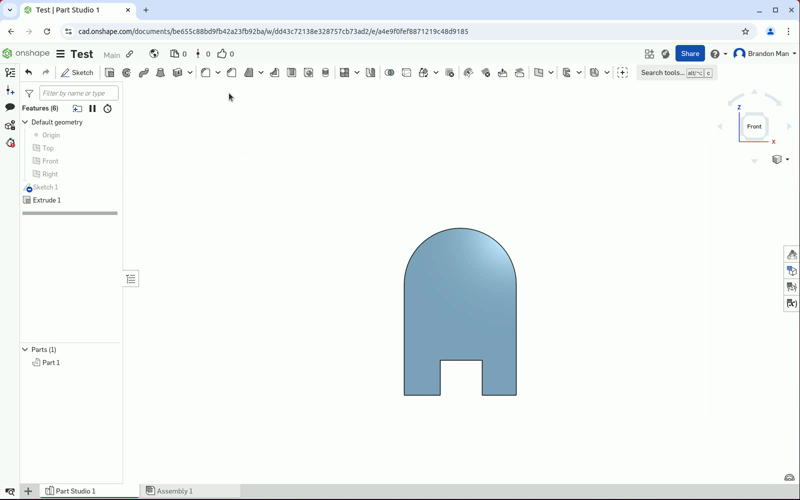
mouse_move(541, 75)
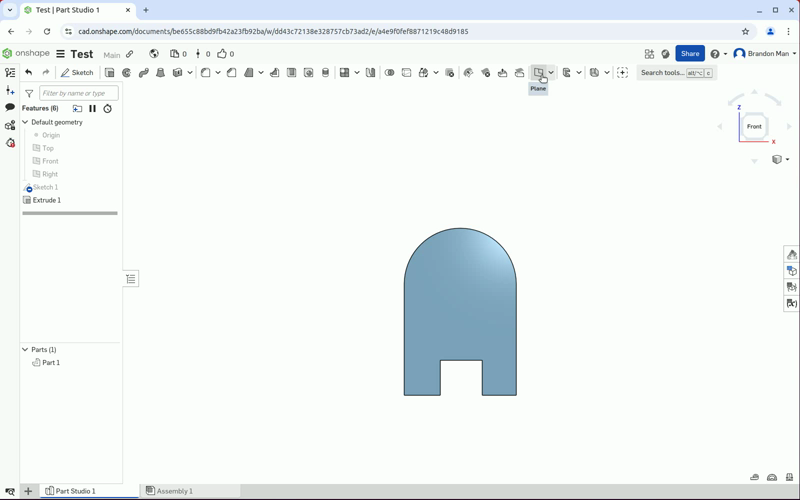
click(541, 75)
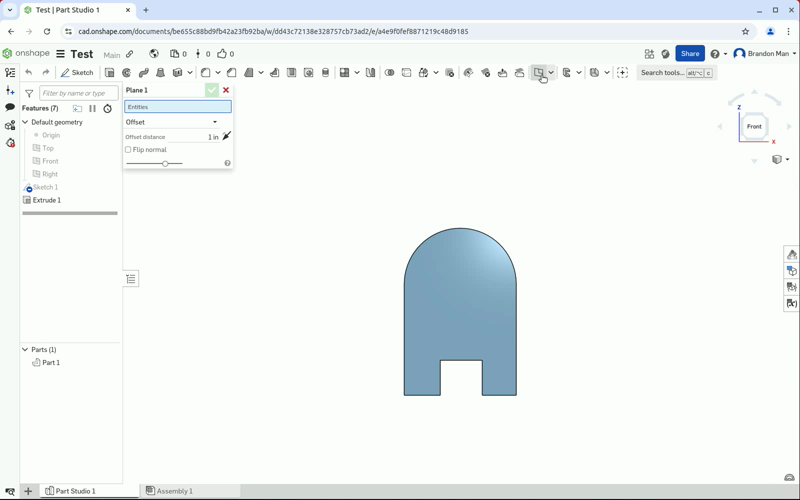
mouse_move(73, 163)
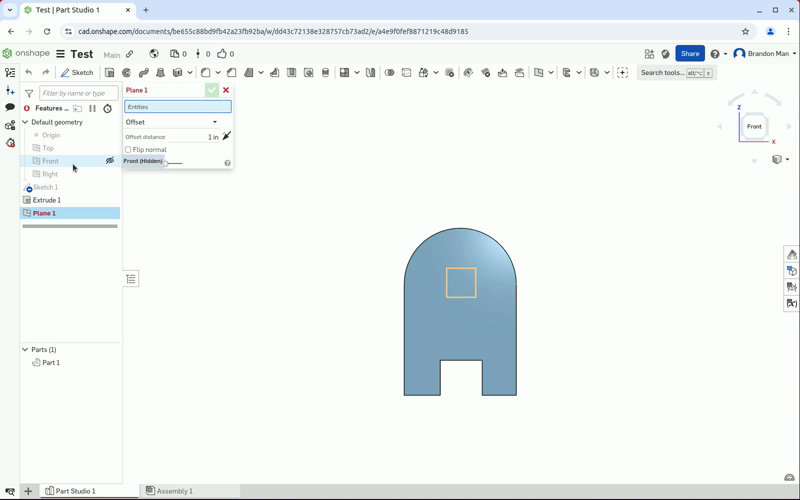
click(73, 163)
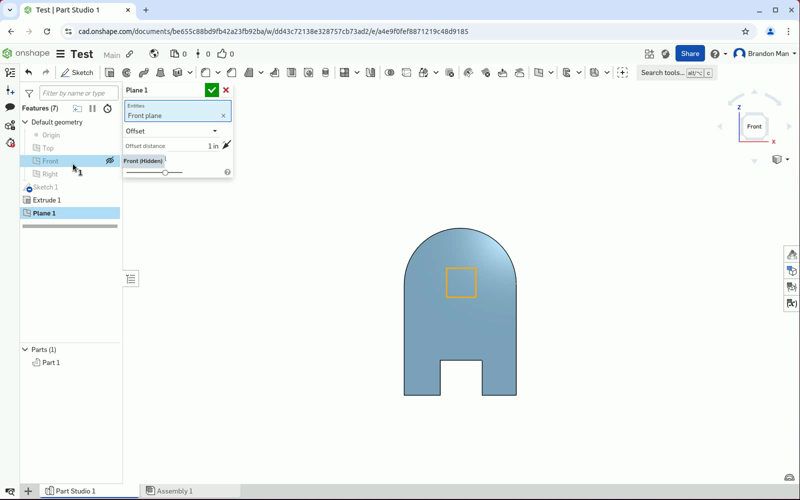
key(tab, 2)
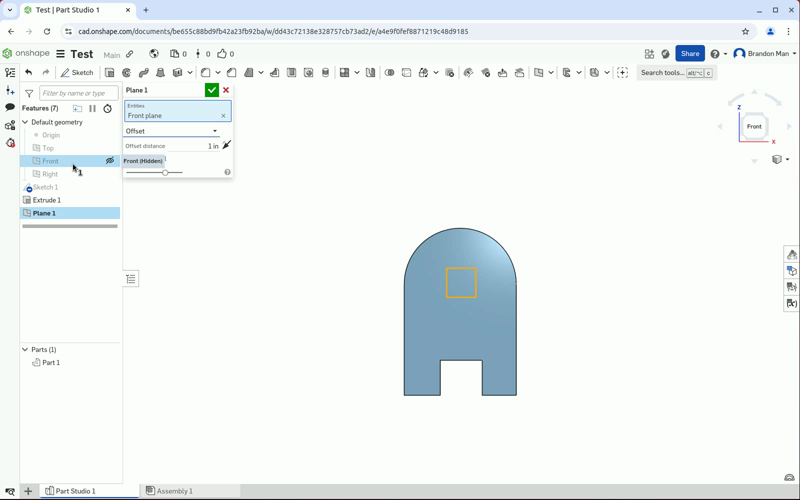
text(7.21)
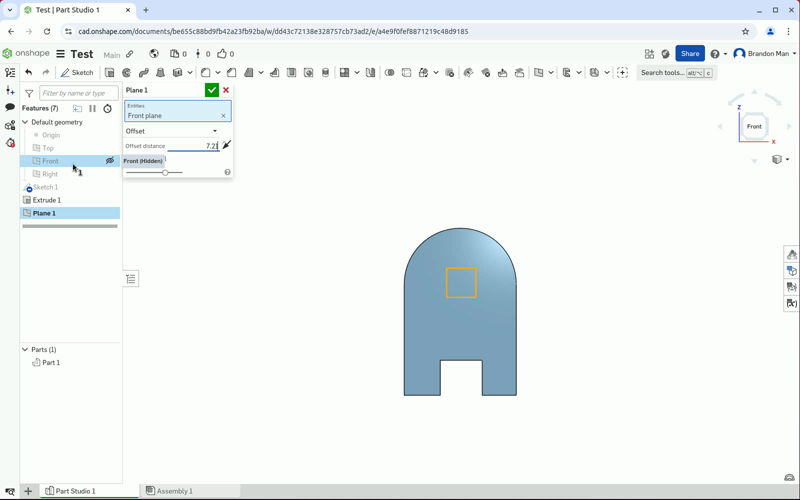
key(enter, 2)
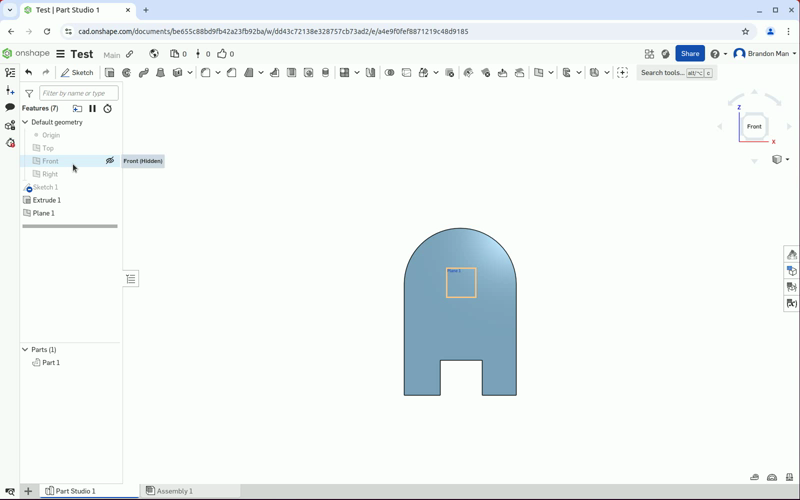
key(shift+s)
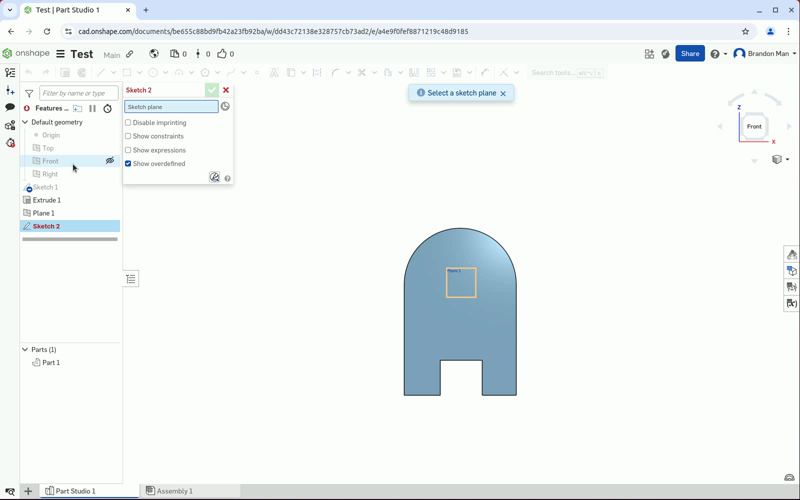
mouse_move(73, 215)
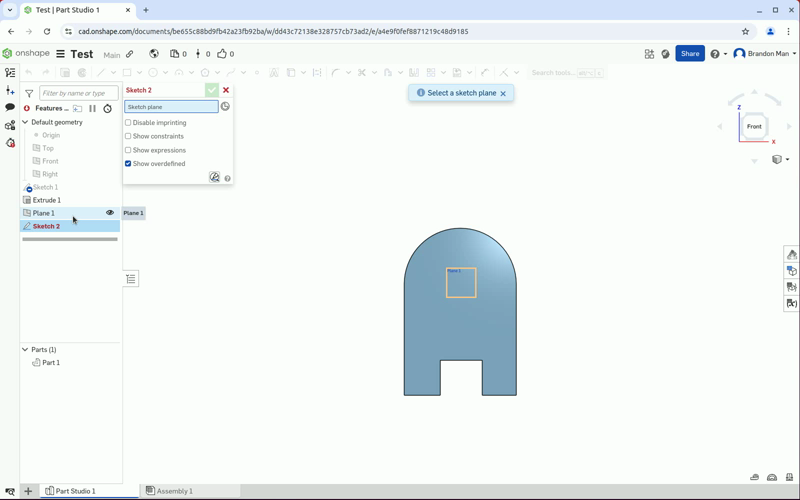
click(73, 215)
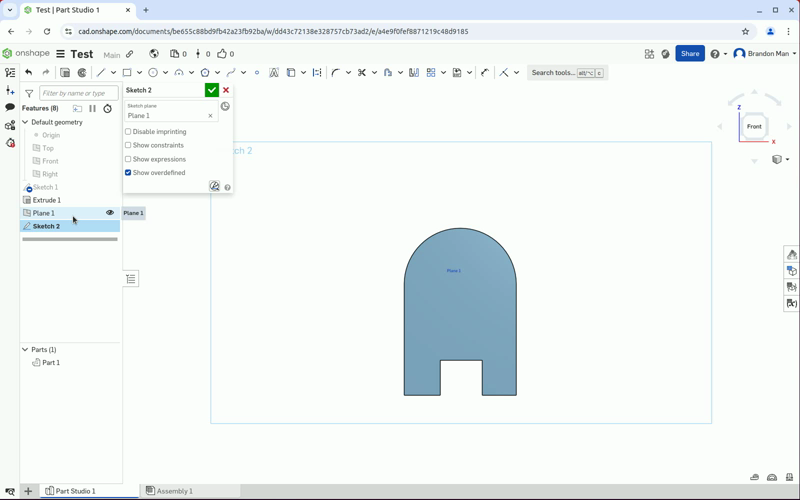
mouse_move(73, 352)
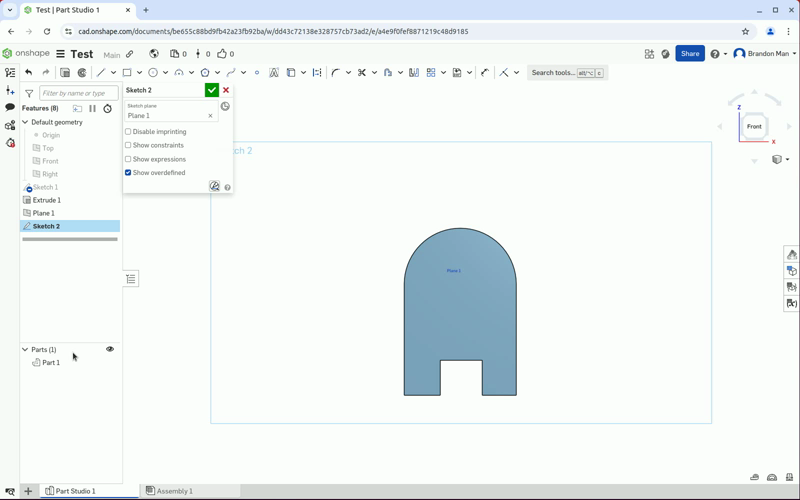
key(y)
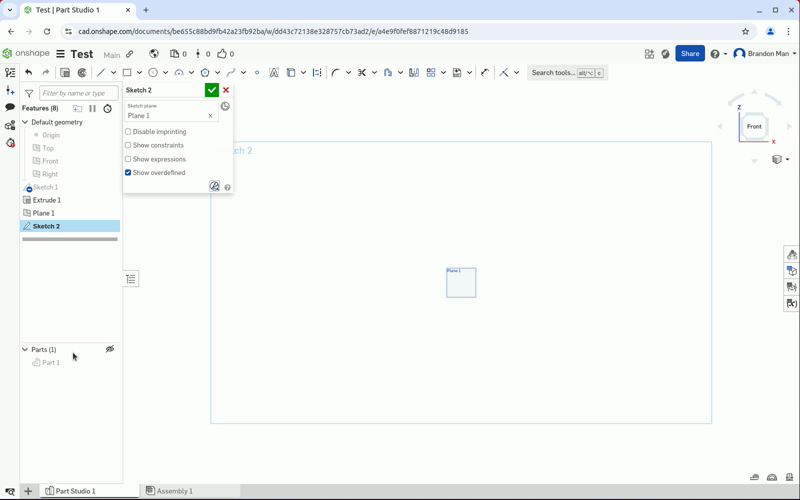
key(c)
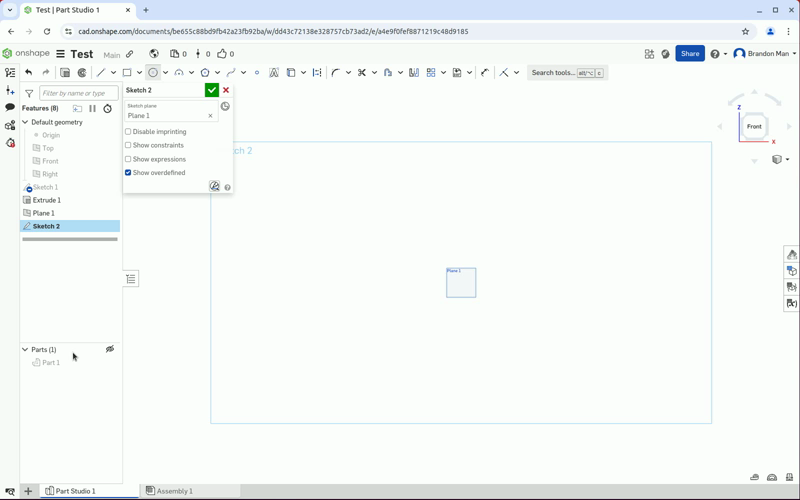
key_down(shift)
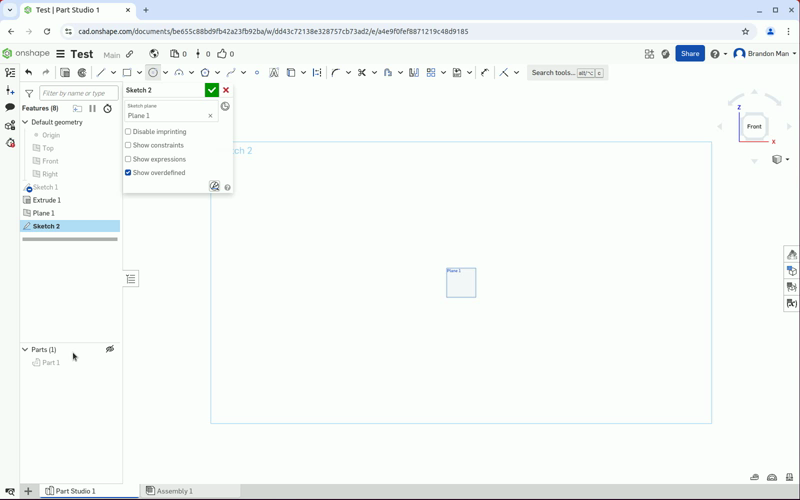
mouse_move(461, 282)
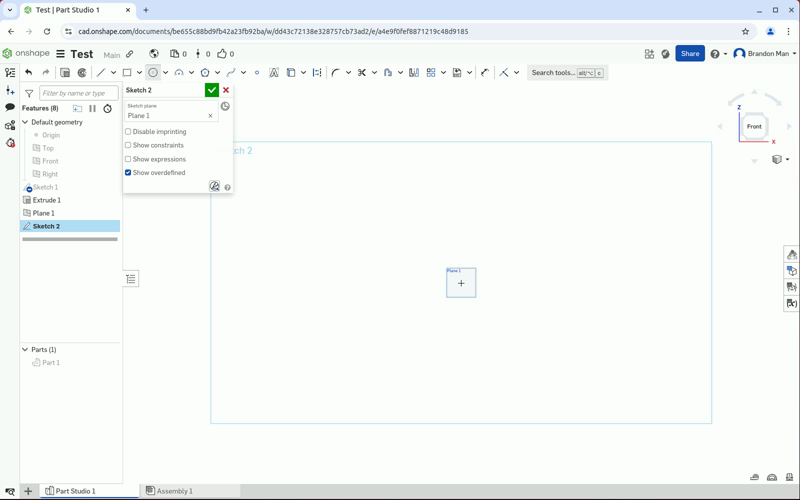
click(461, 282)
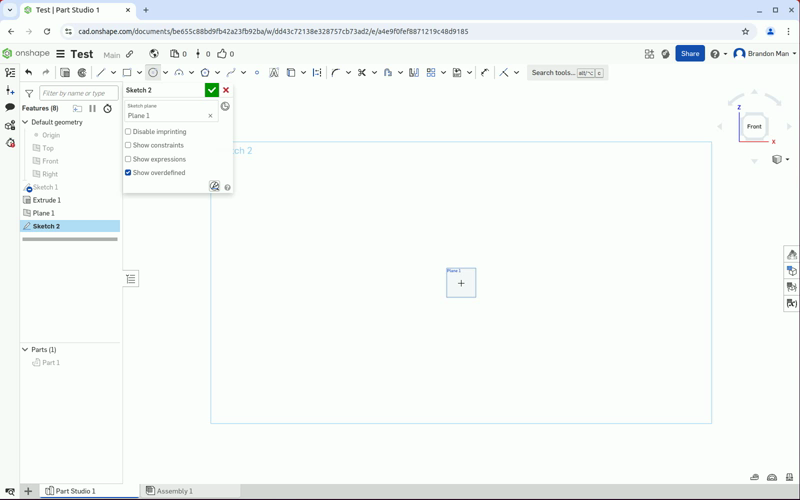
key_up(shift)
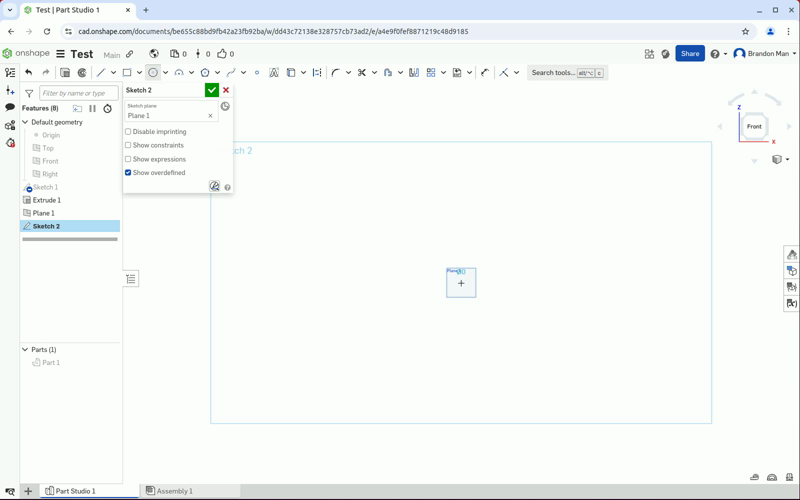
mouse_move(486, 282)
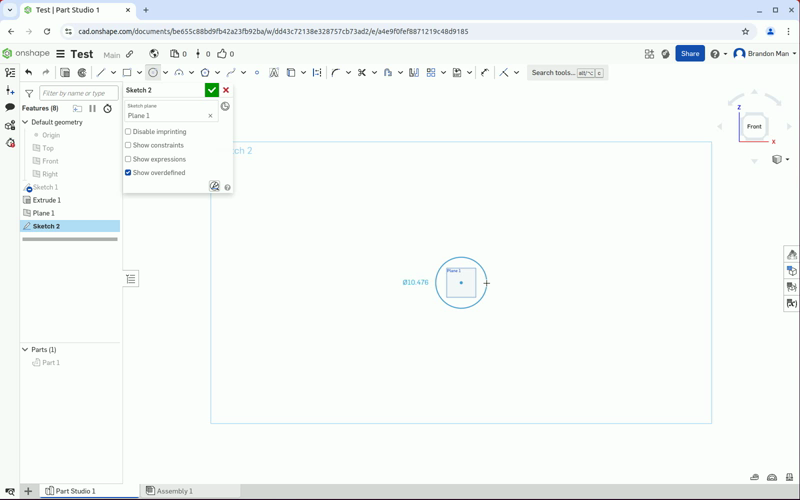
click(486, 282)
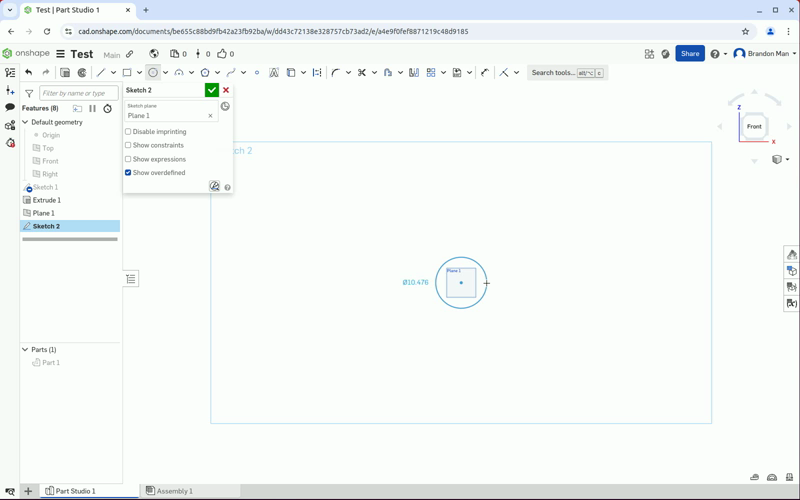
key(esc)
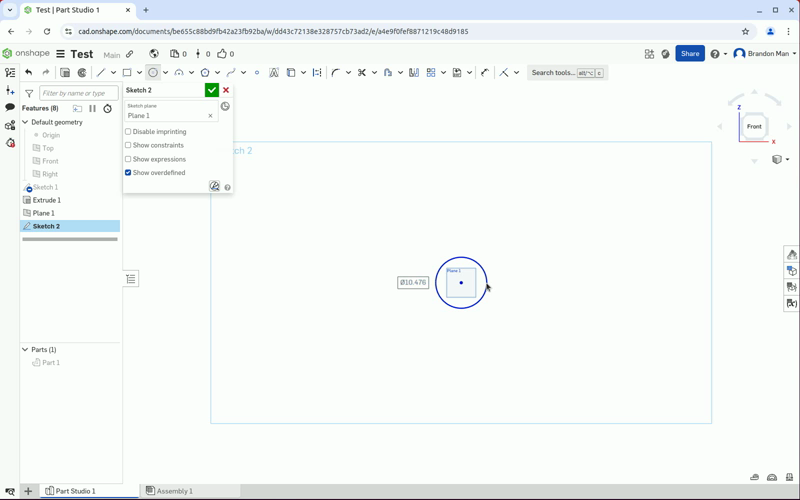
mouse_move(458, 284)
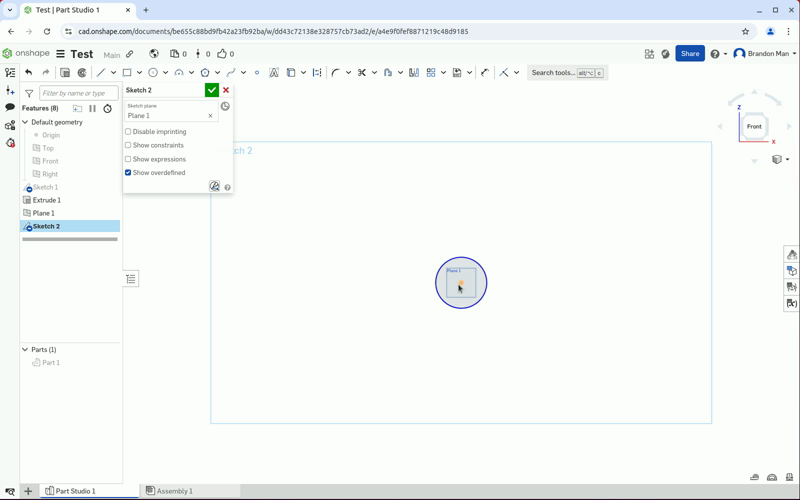
click(458, 284)
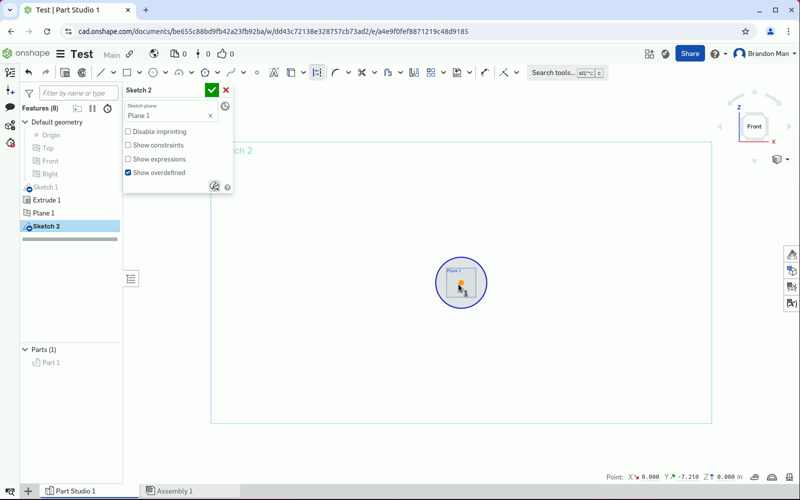
mouse_move(73, 352)
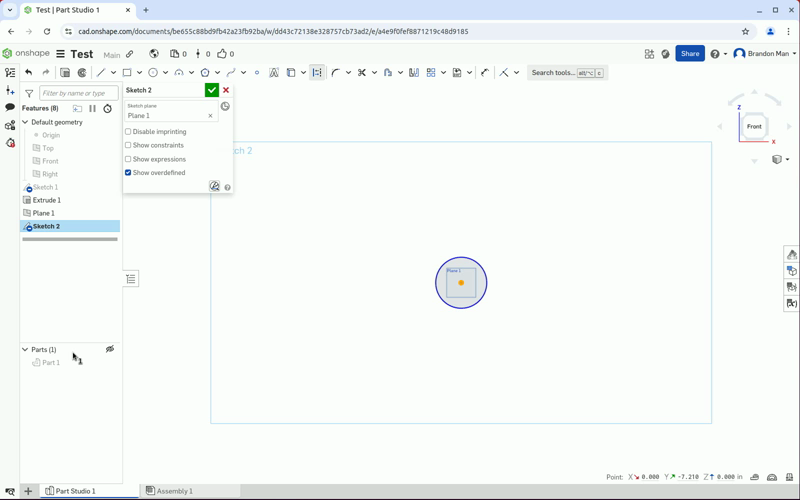
key(shift+y)
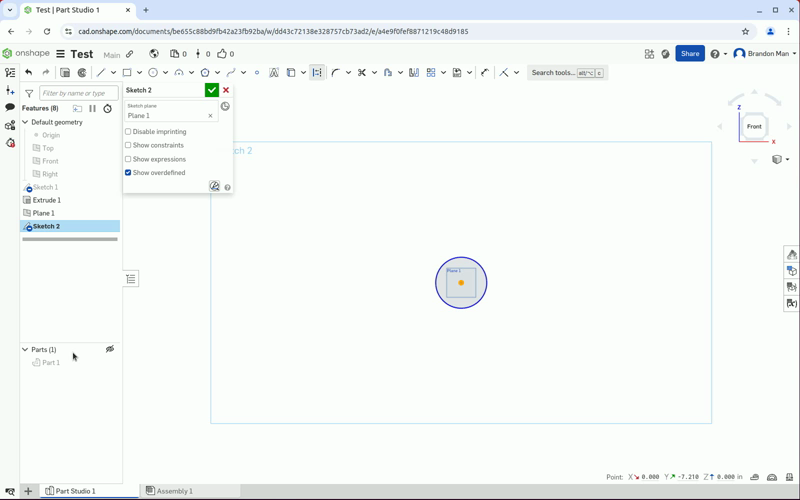
key(shift+e)
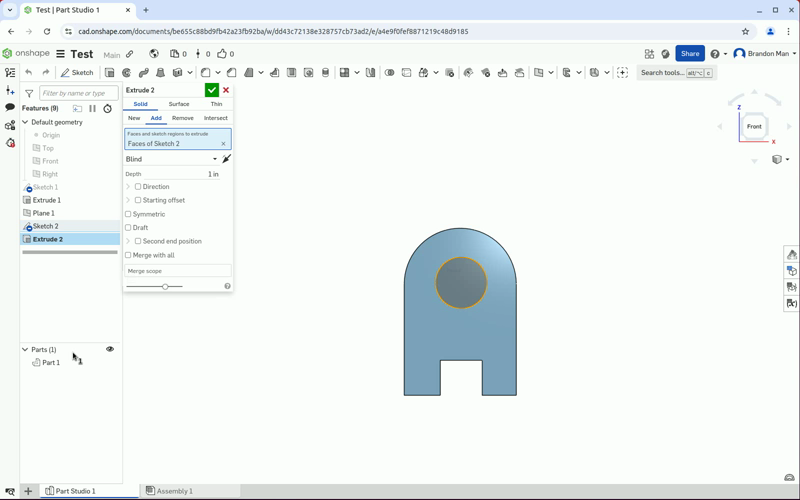
mouse_move(143, 106)
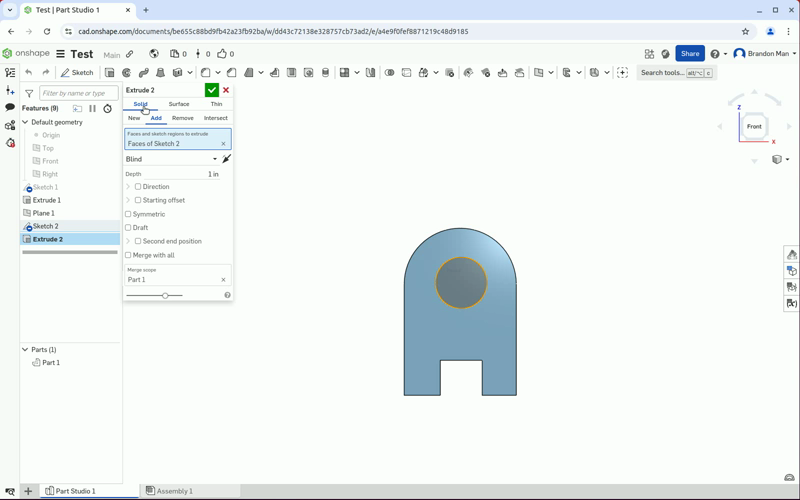
click(143, 106)
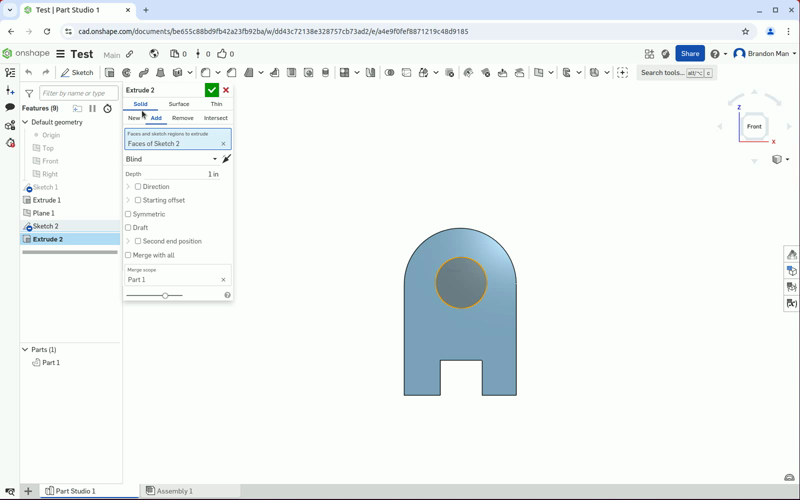
mouse_move(137, 120)
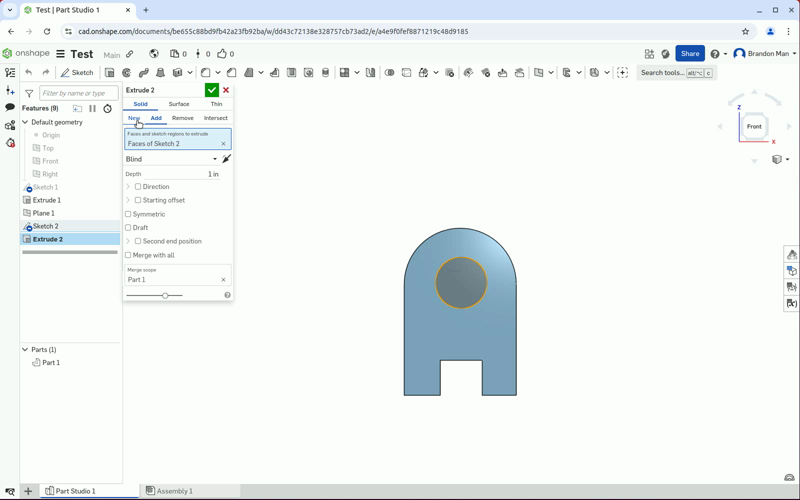
click(137, 120)
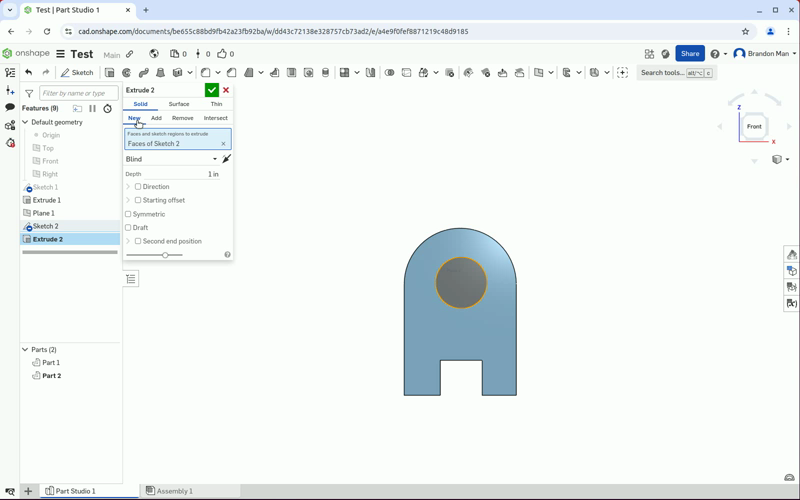
key(tab, 4)
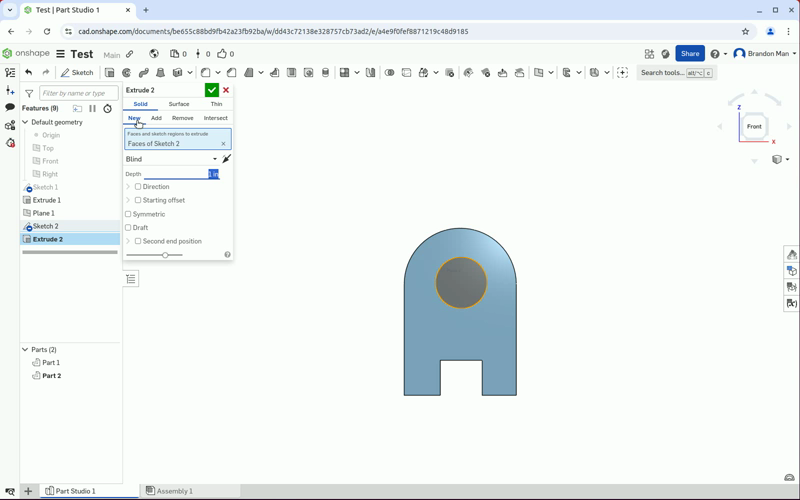
text(5.777)
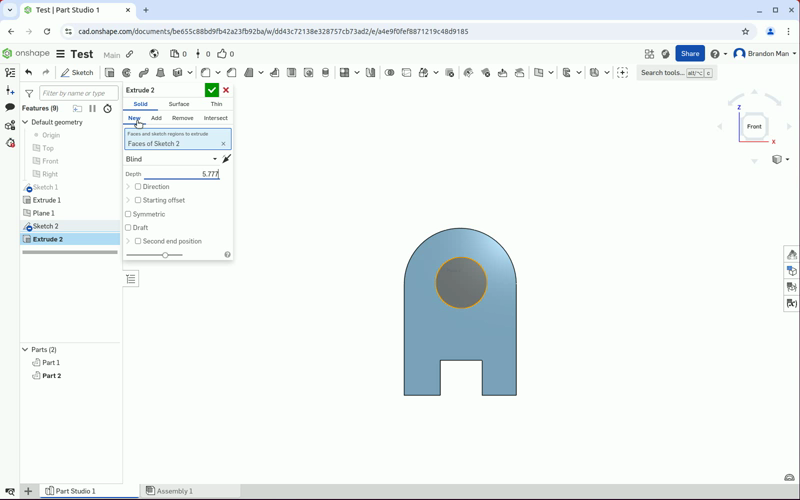
key(enter)
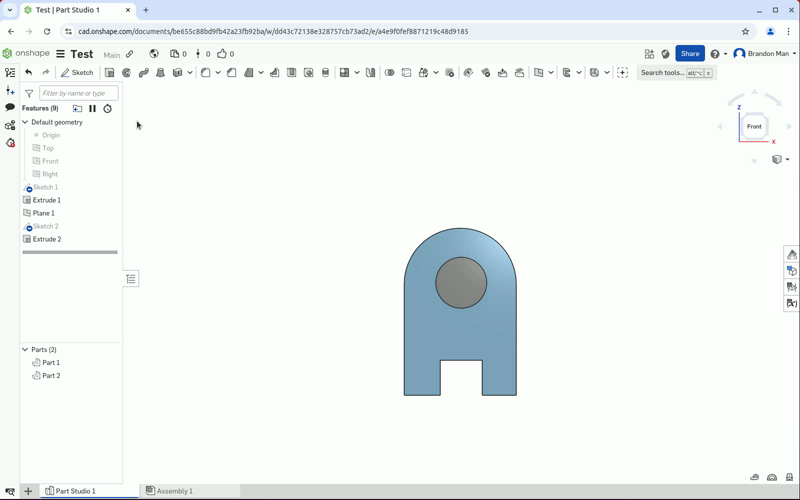
key(shift+h)
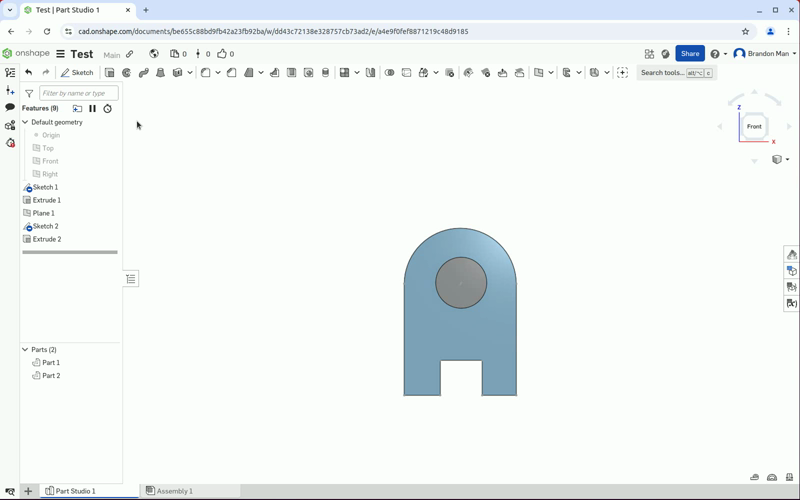
key(shift+h)
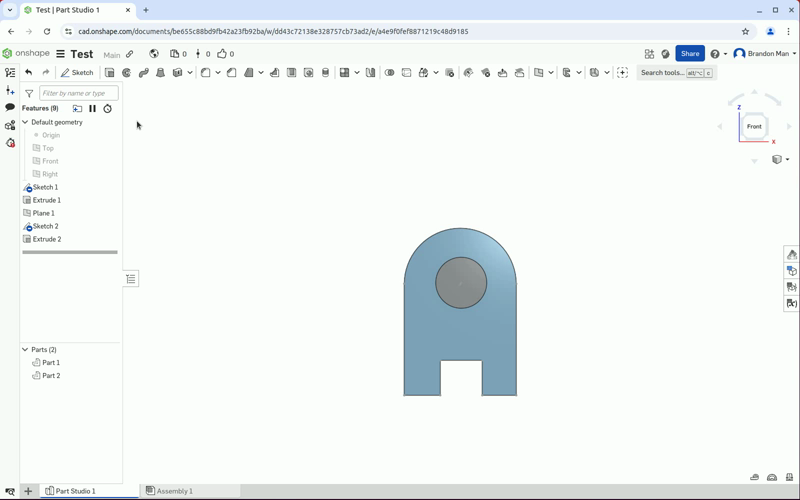
key(shift+7)
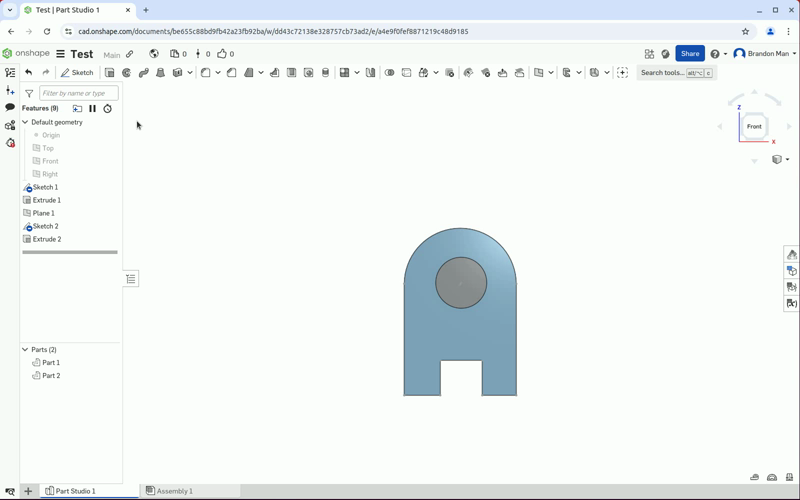
key(left, 2)
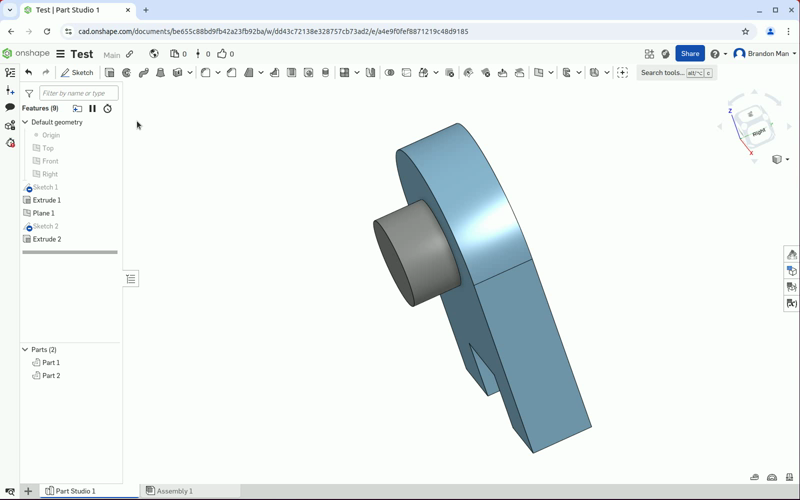
key(down, 2)
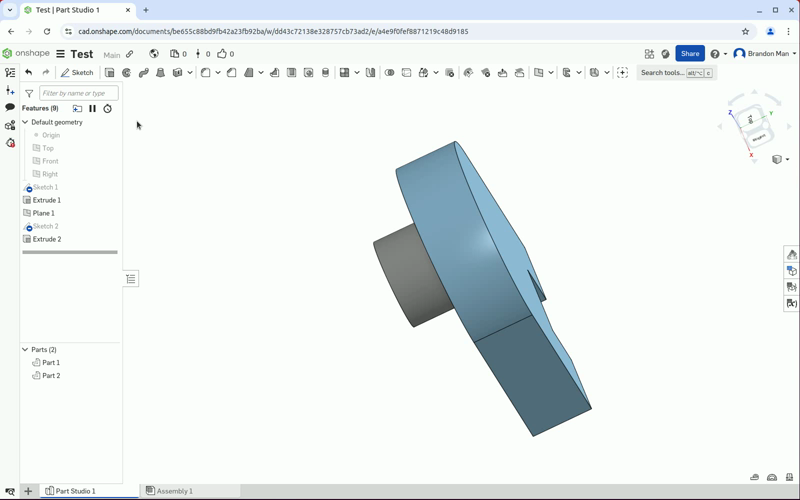
key(up, 2)
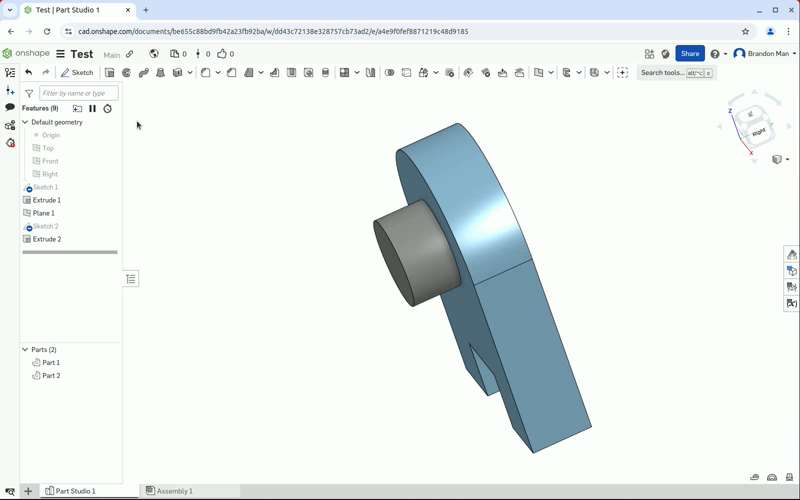
key(right, 2)
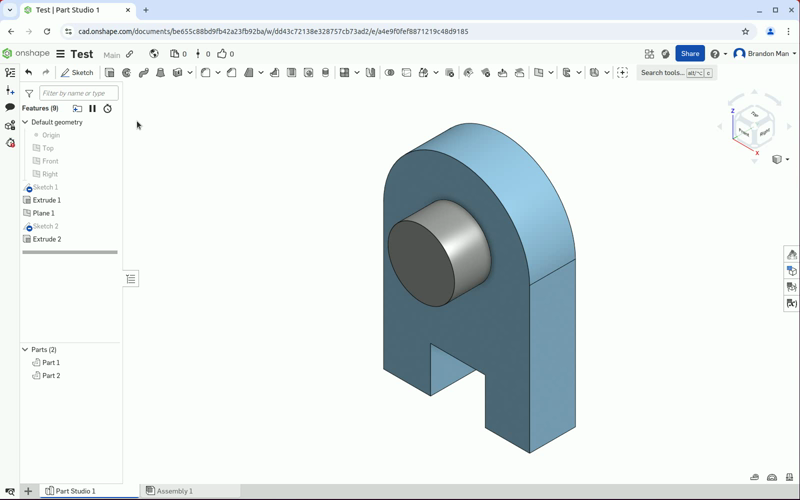
mouse_move(73, 189)
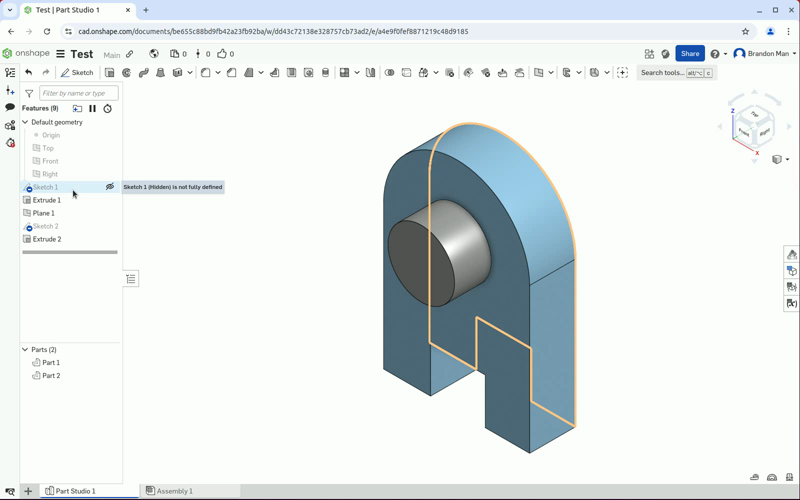
click(73, 189)